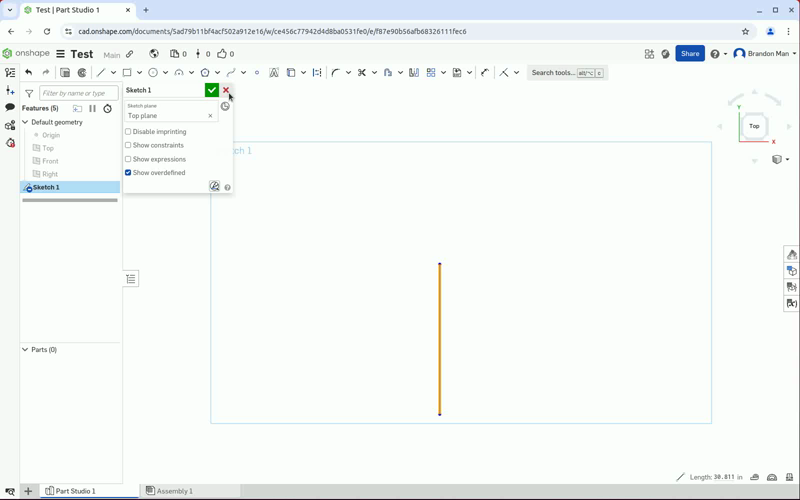
key(shift+h)
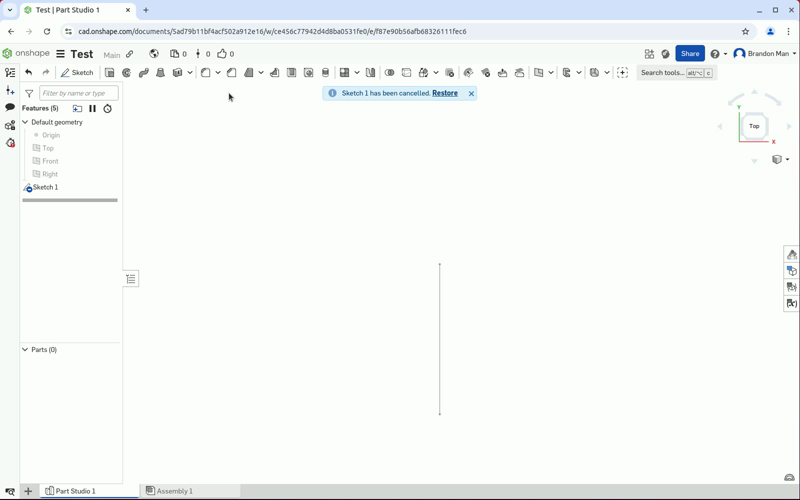
mouse_move(73, 352)
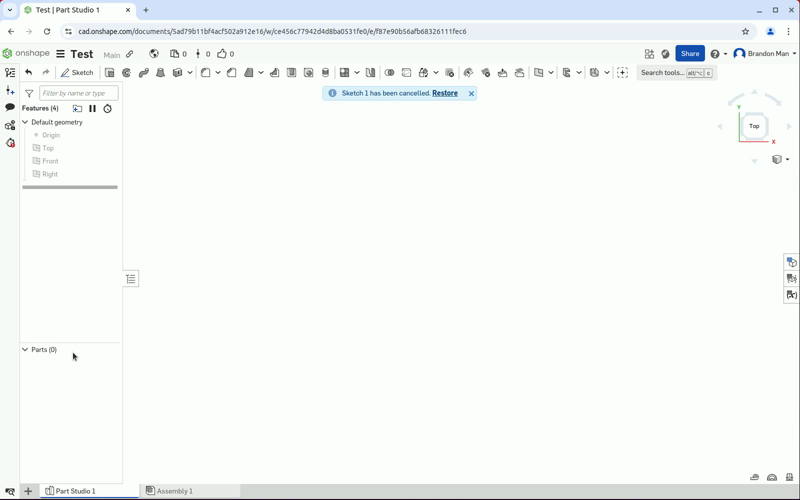
key(y)
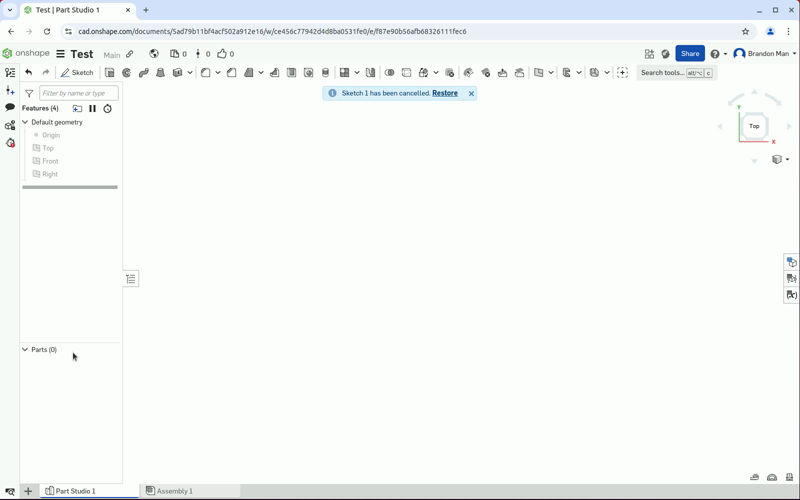
key(shift+p)
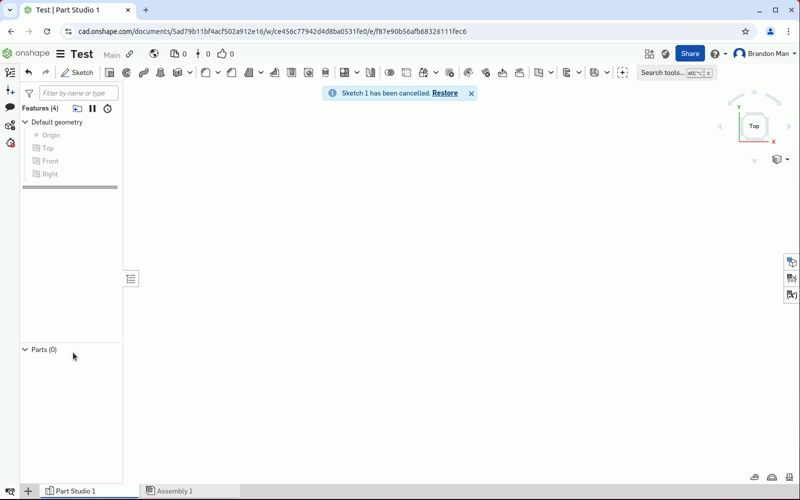
key(space)
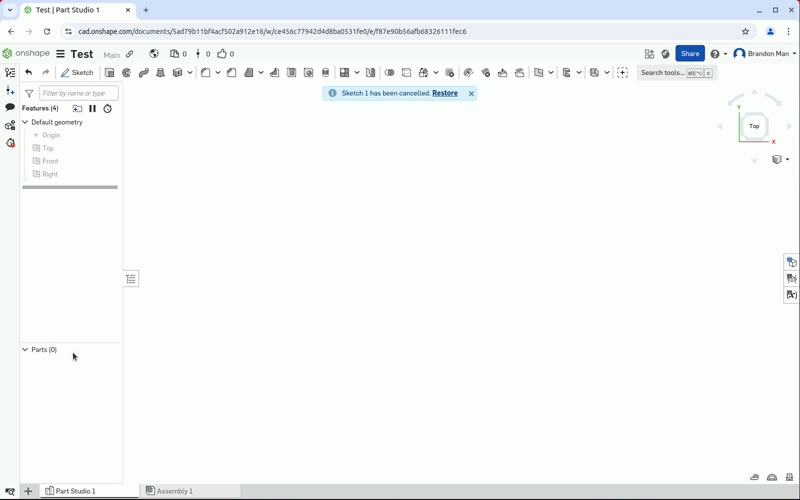
key_down(shift)
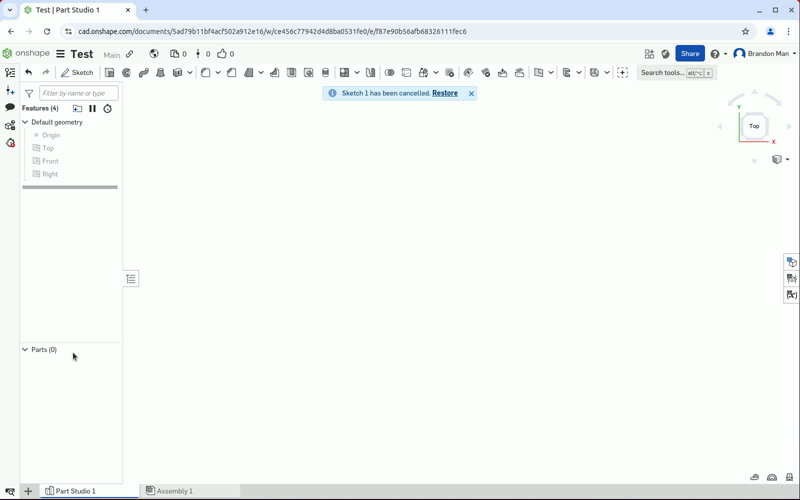
key(up)
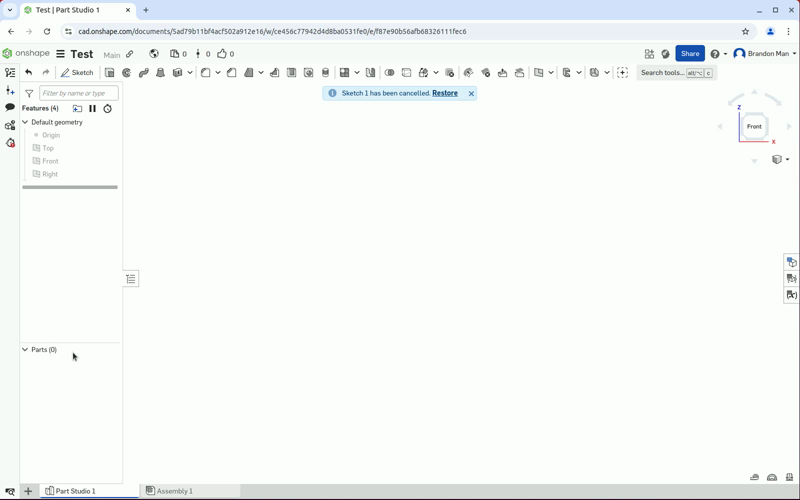
key_up(shift)
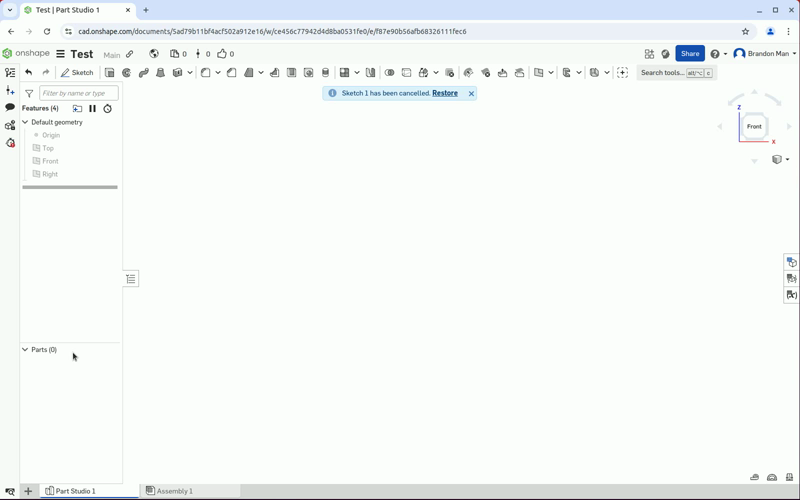
mouse_move(73, 352)
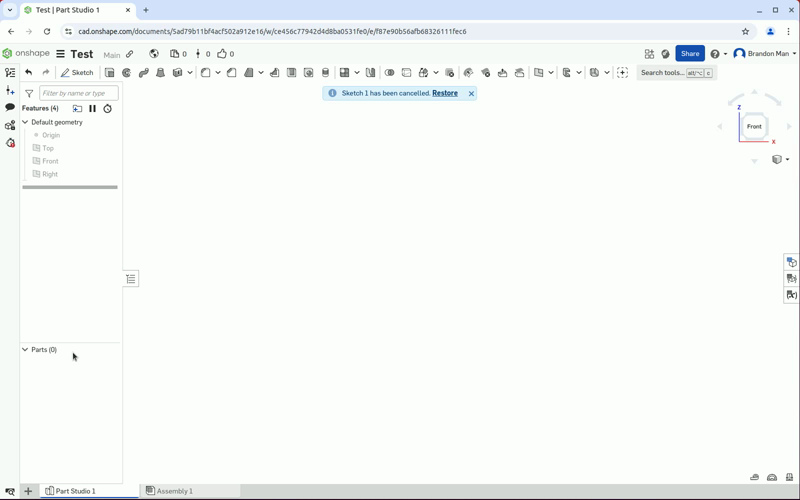
key(shift+y)
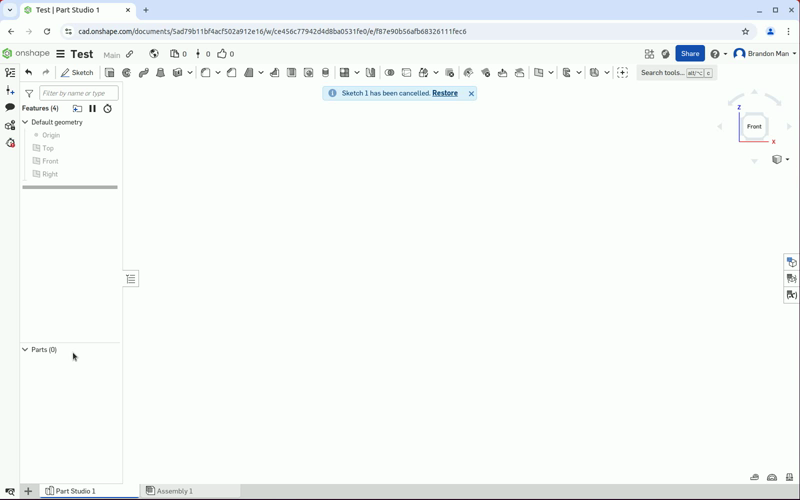
key(shift+s)
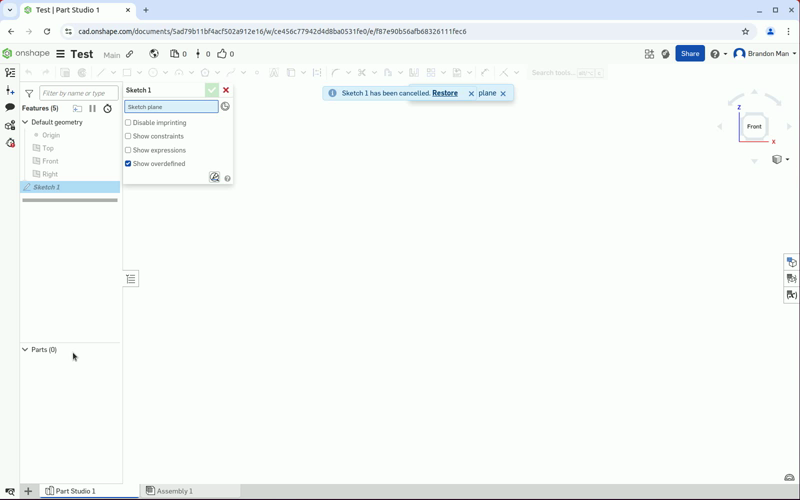
mouse_move(73, 163)
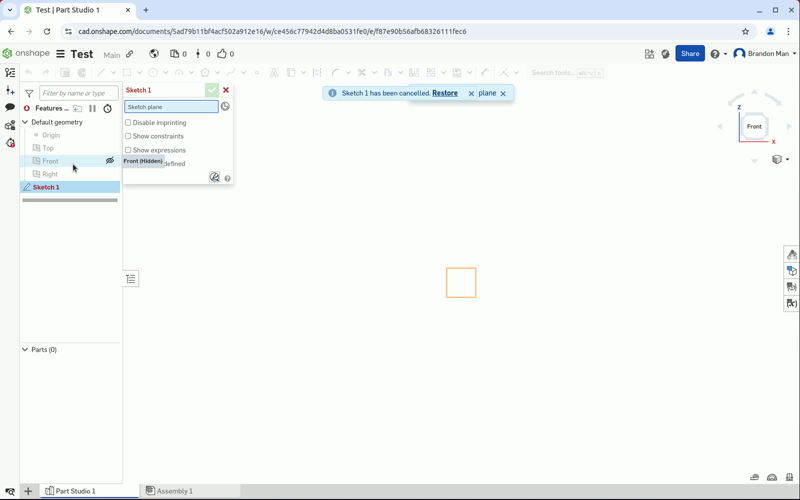
click(73, 163)
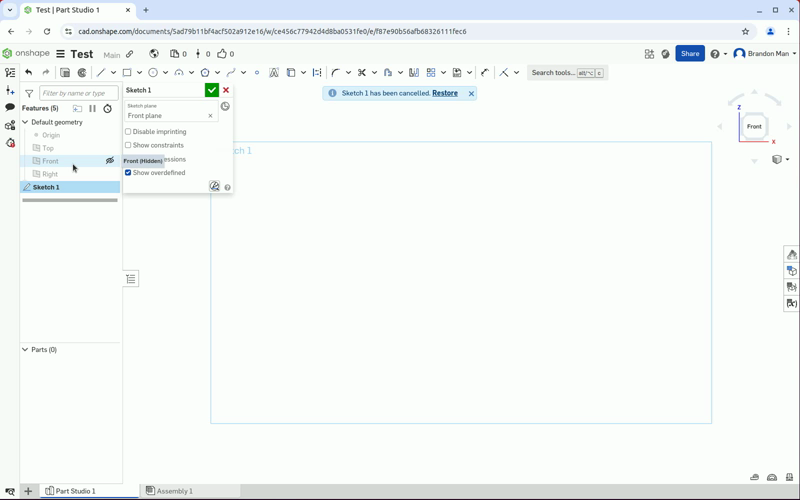
mouse_move(73, 352)
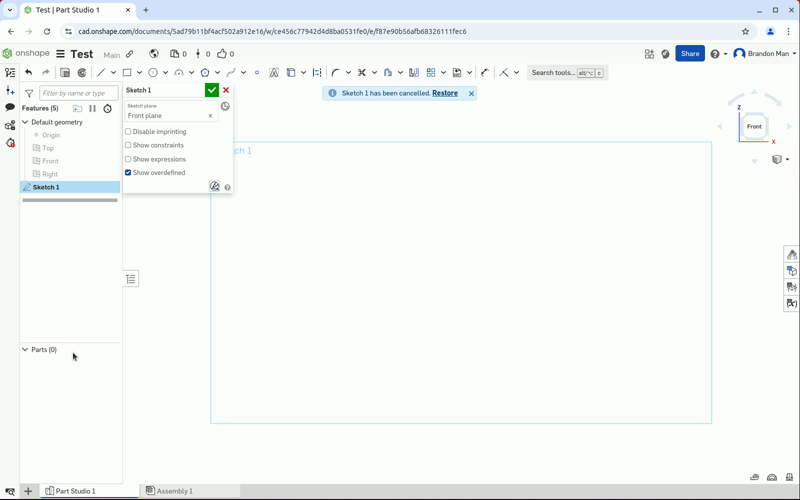
key(y)
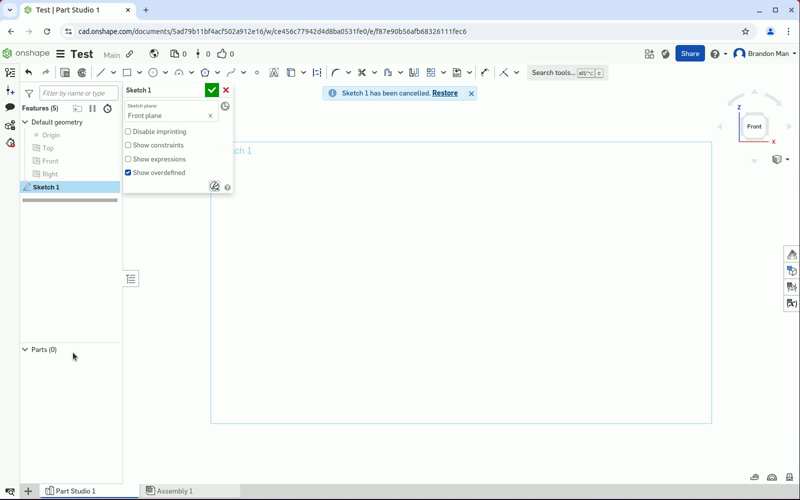
key(l)
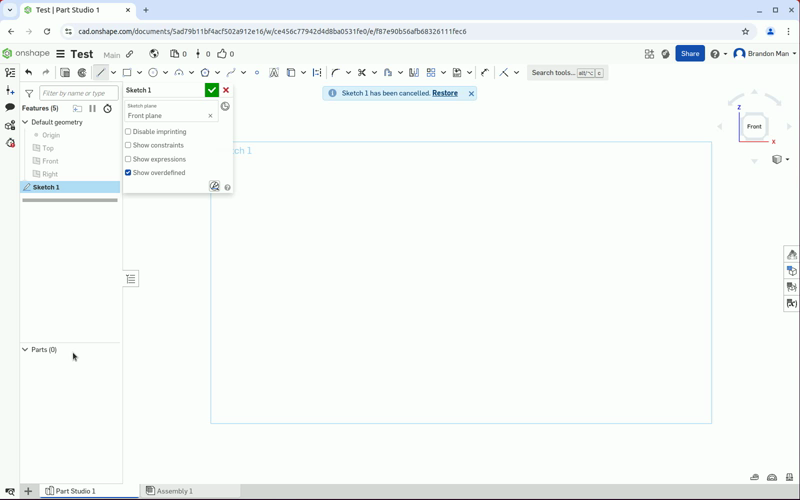
key_down(shift)
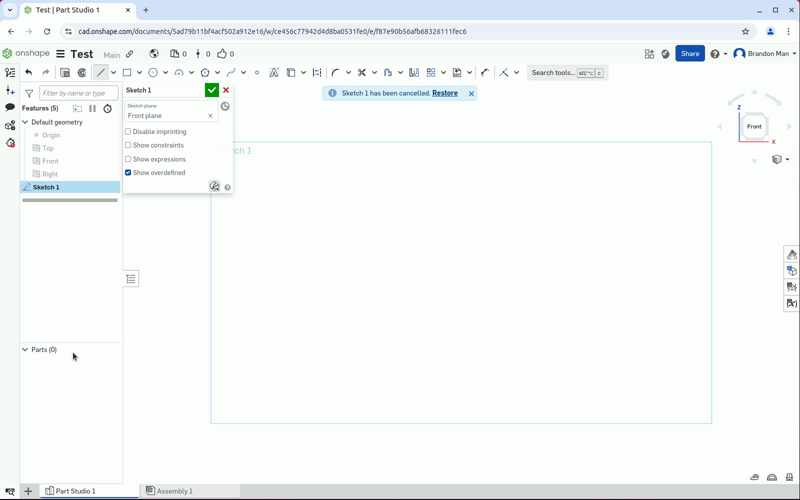
mouse_move(369, 282)
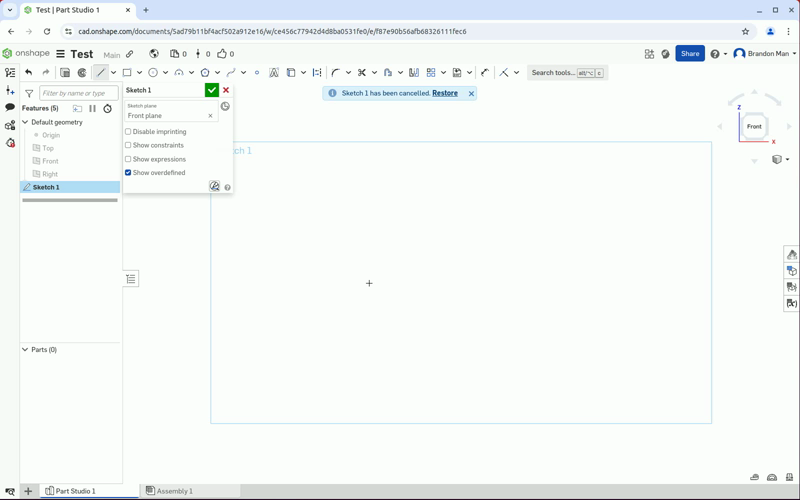
click(369, 282)
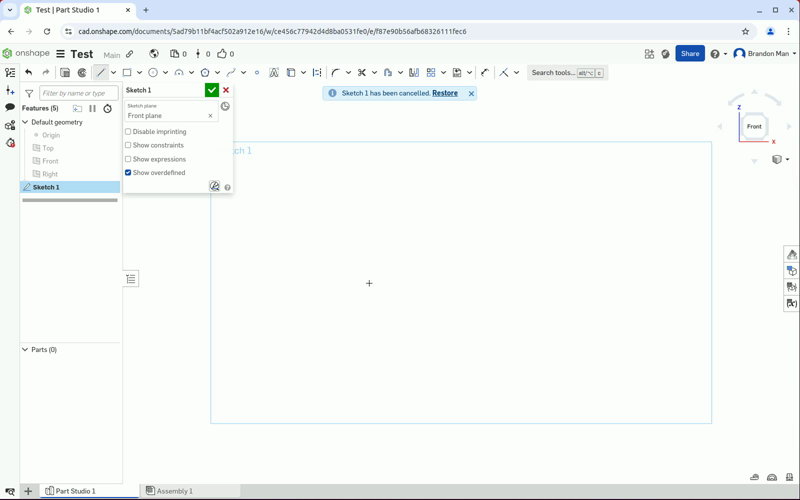
key_up(shift)
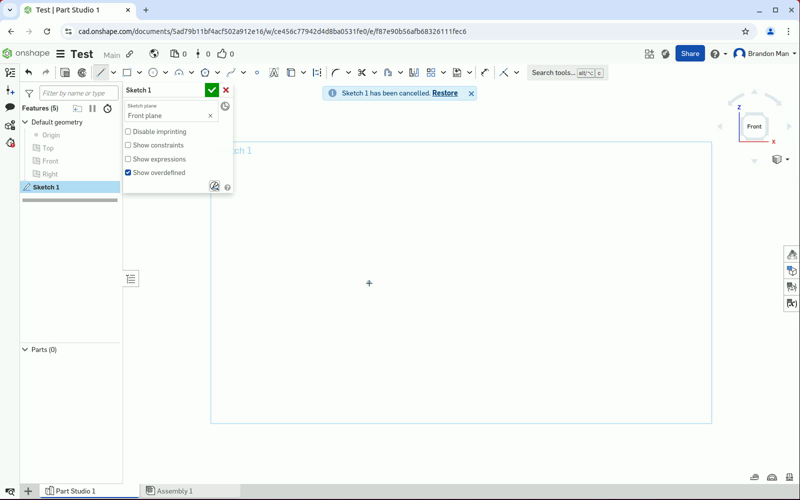
key_down(shift)
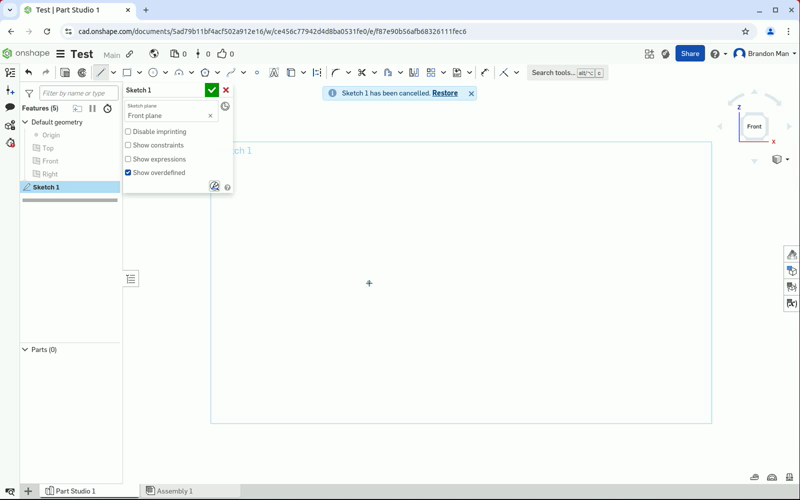
mouse_move(460, 282)
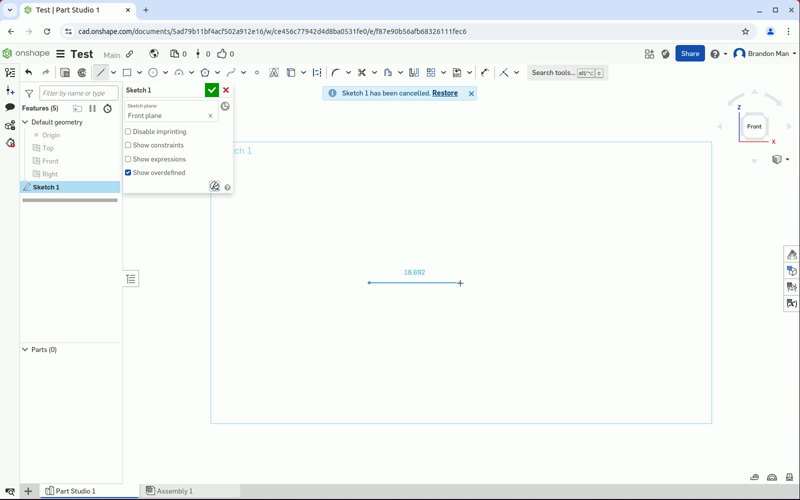
click(460, 282)
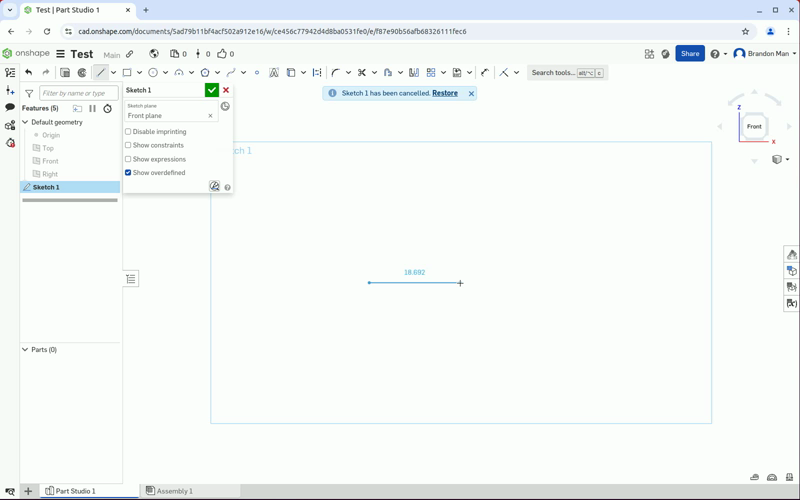
key_up(shift)
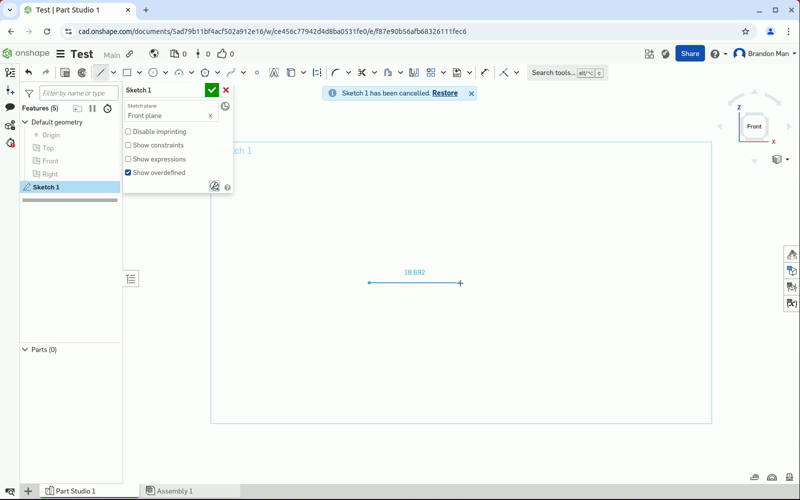
key_down(shift)
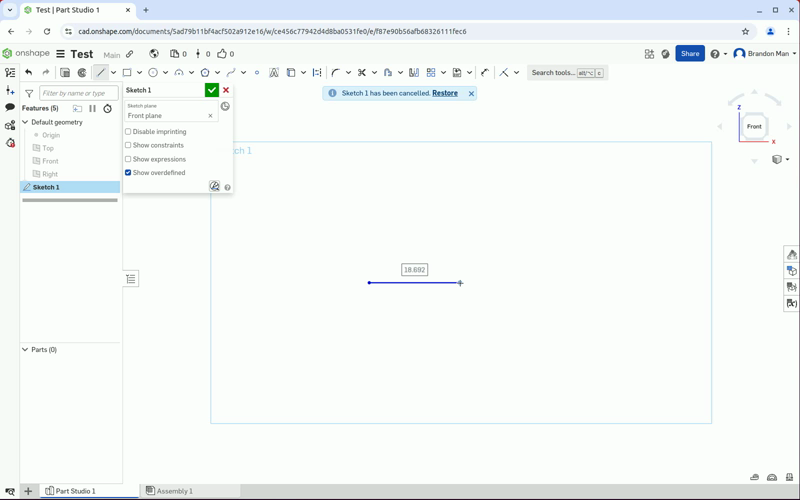
mouse_move(460, 170)
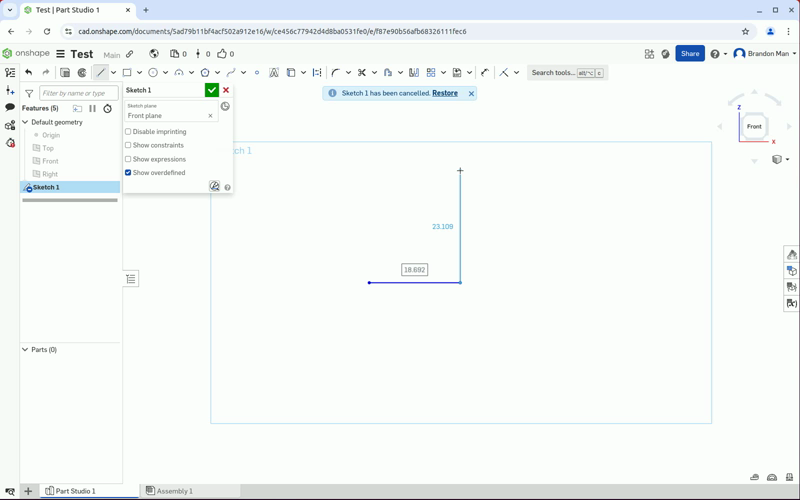
click(460, 170)
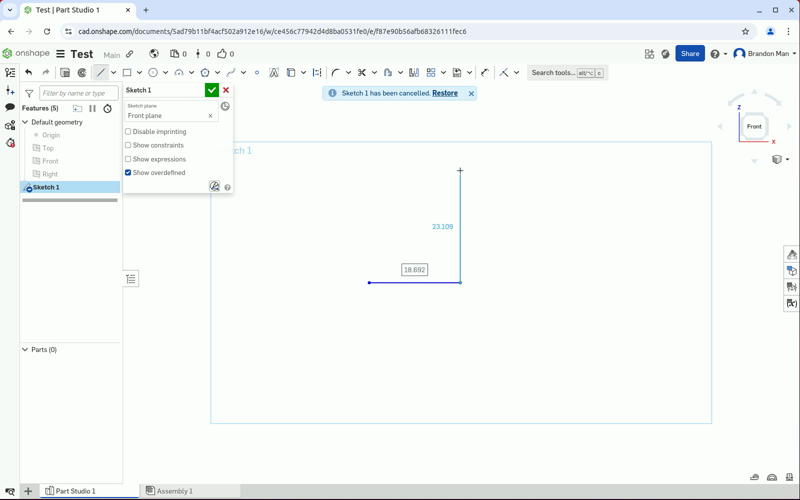
key_up(shift)
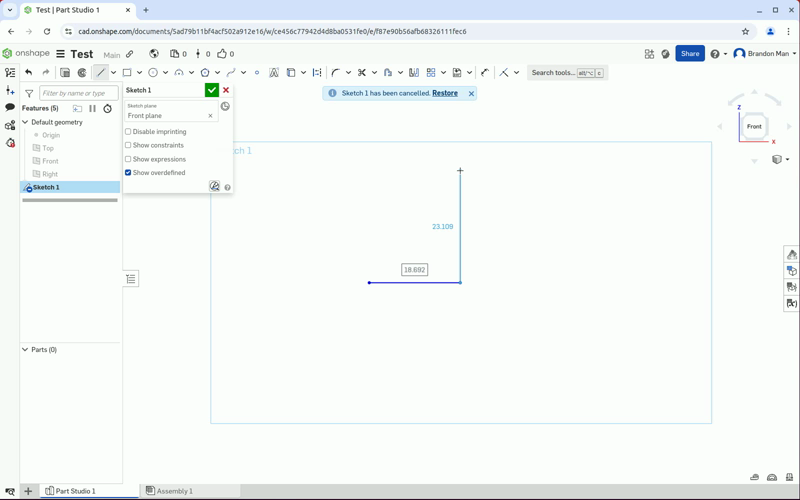
key_down(shift)
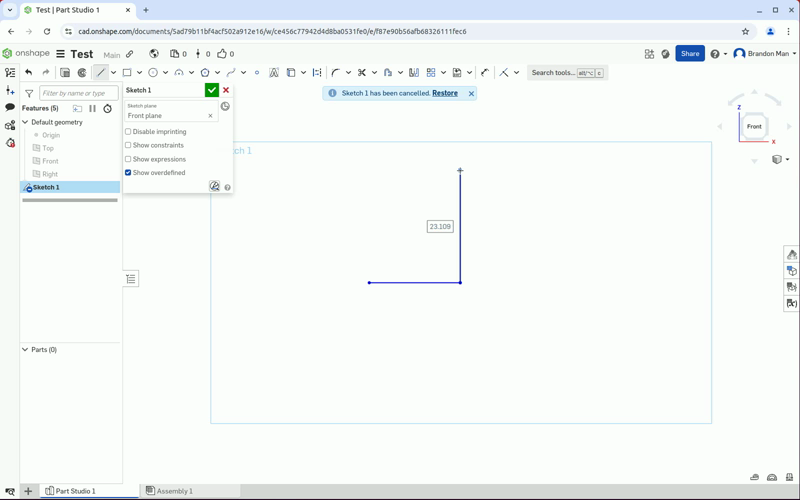
mouse_move(369, 170)
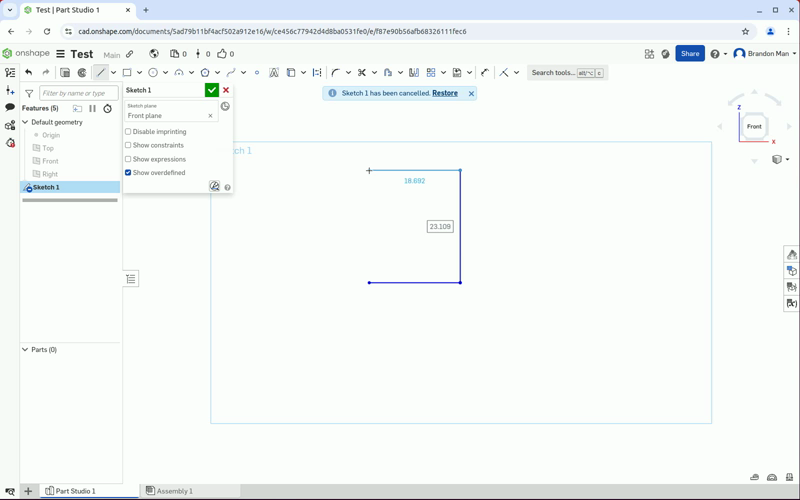
click(369, 170)
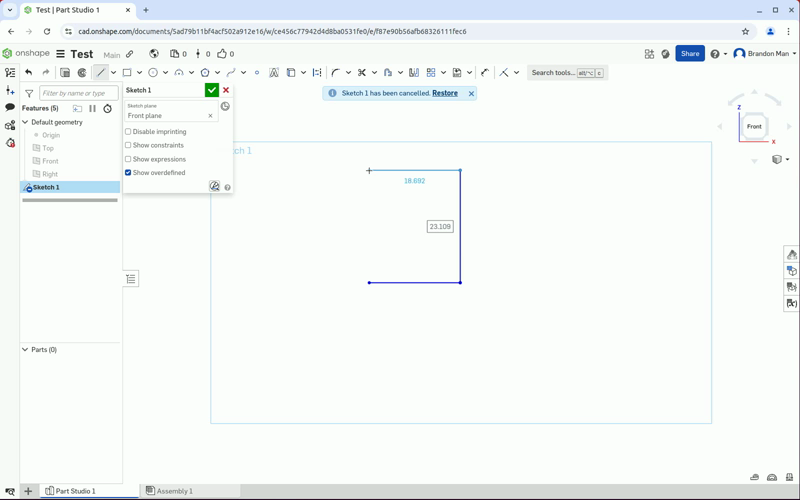
key_up(shift)
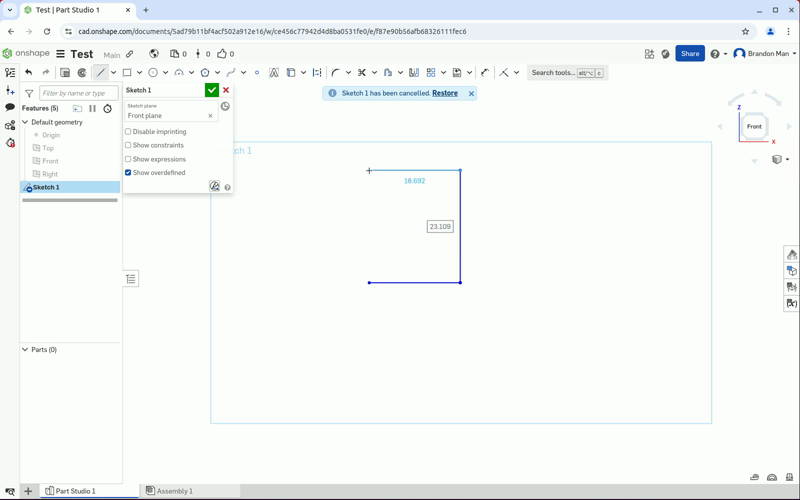
key_down(shift)
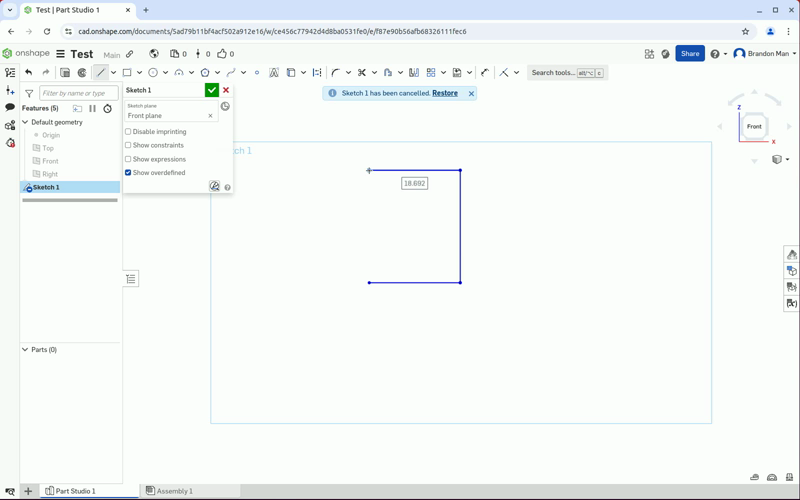
mouse_move(369, 282)
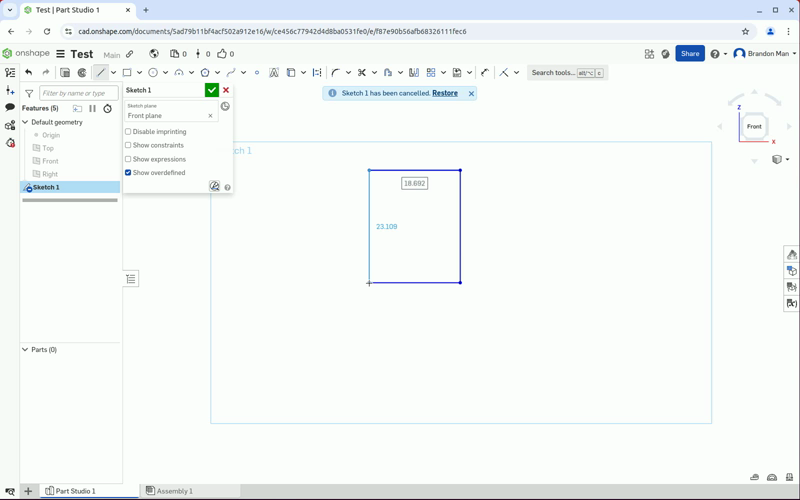
key_up(shift)
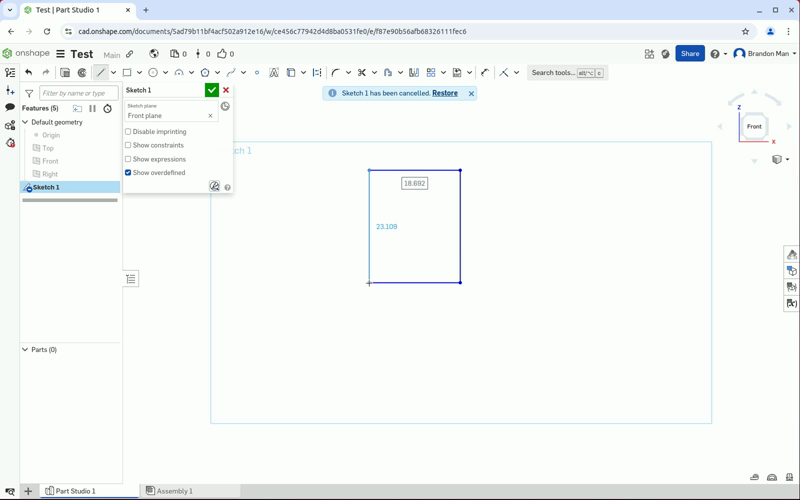
click(369, 282)
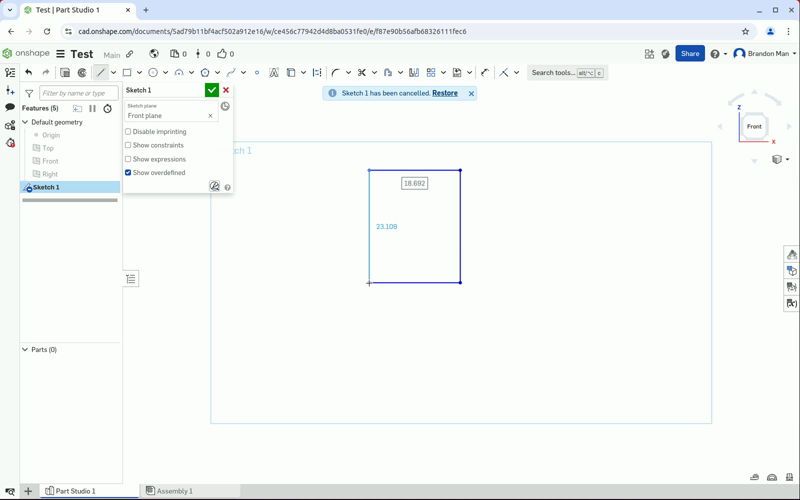
key(esc)
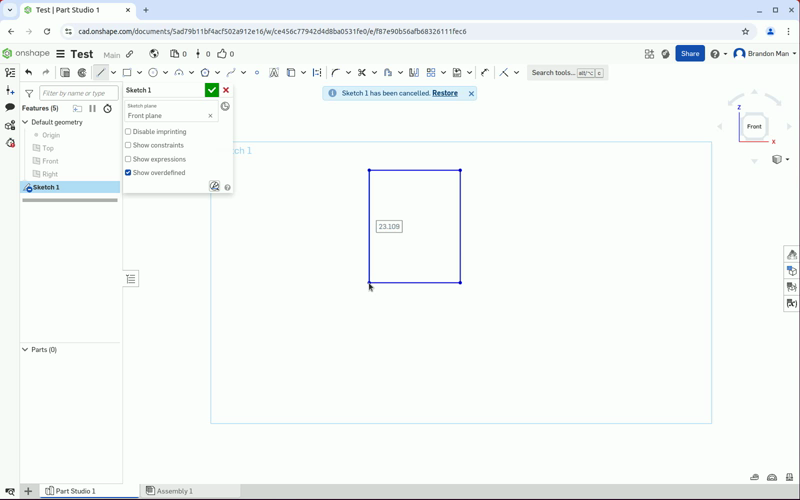
mouse_move(395, 195)
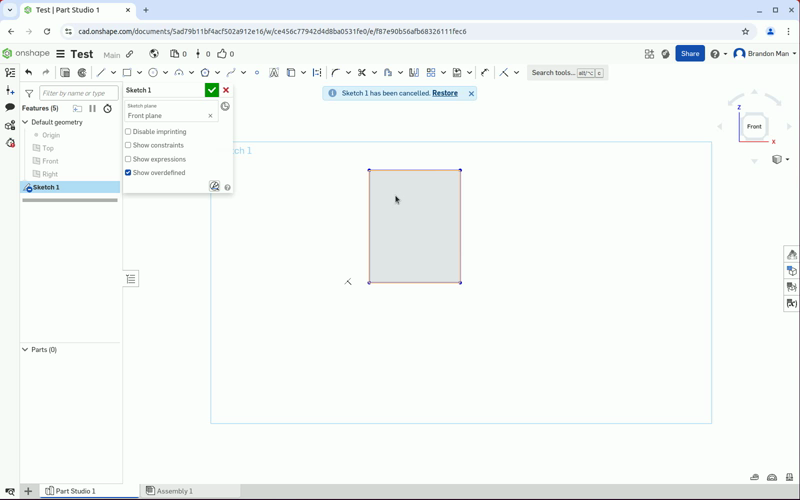
click(395, 195)
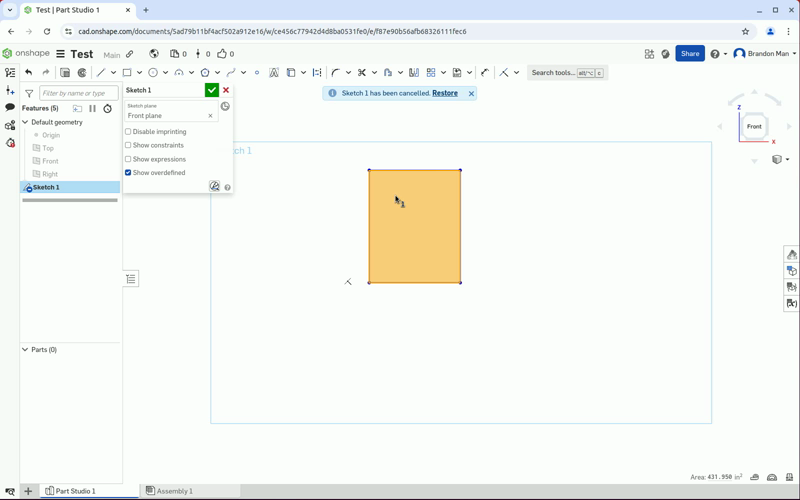
mouse_move(73, 352)
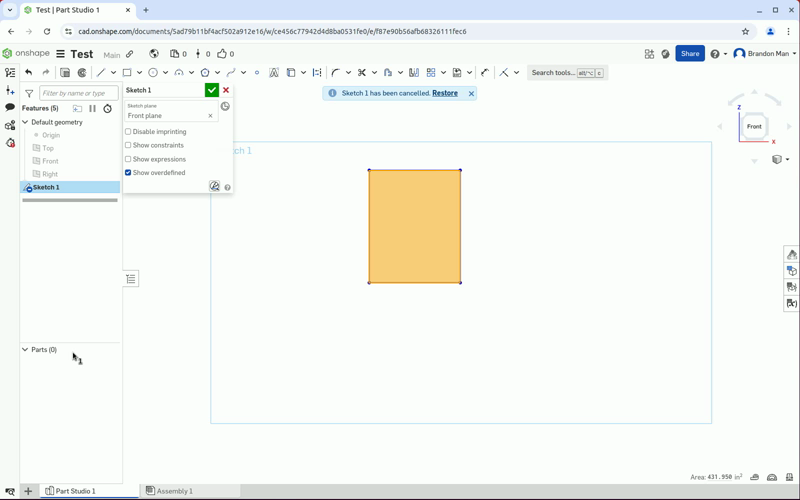
key(shift+y)
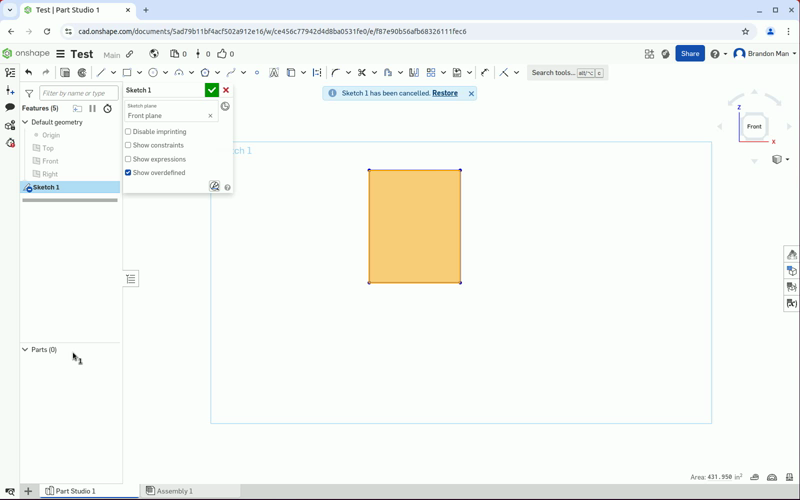
key(shift+e)
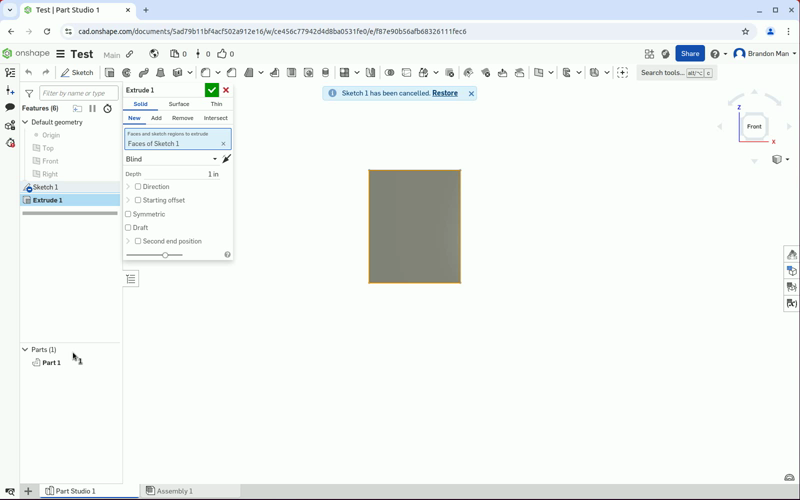
mouse_move(143, 106)
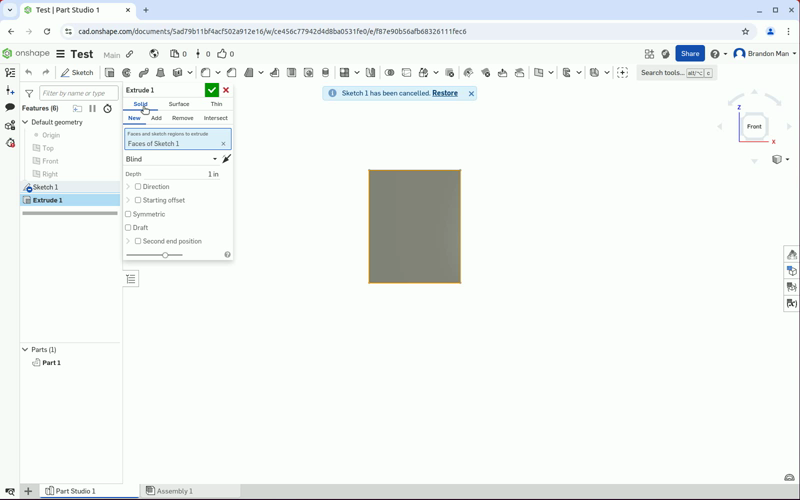
click(143, 106)
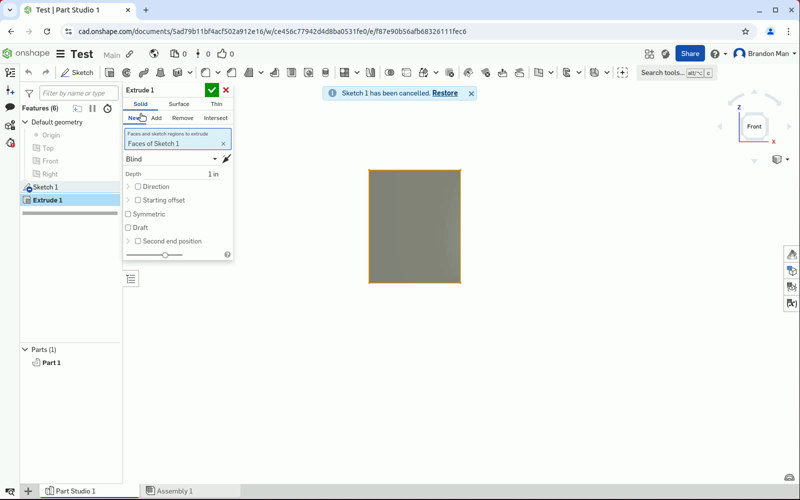
mouse_move(137, 120)
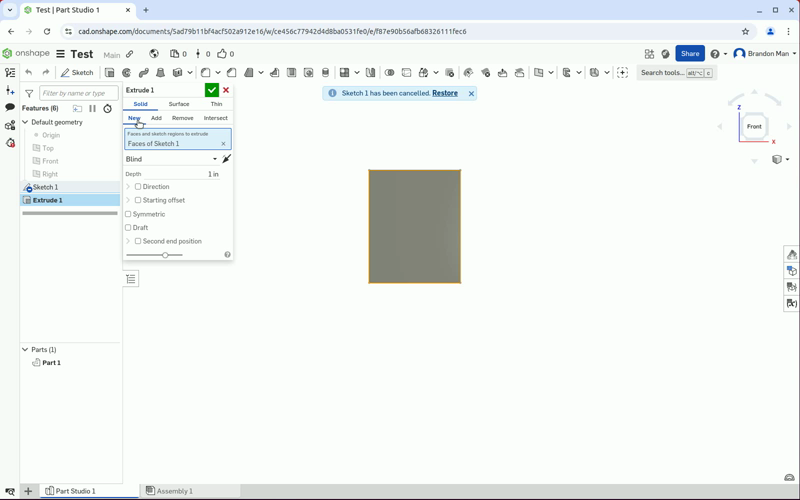
click(137, 120)
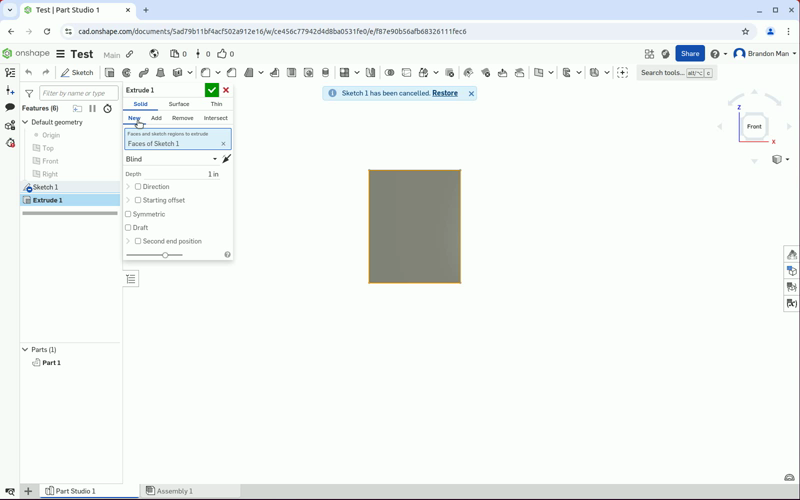
key(tab, 4)
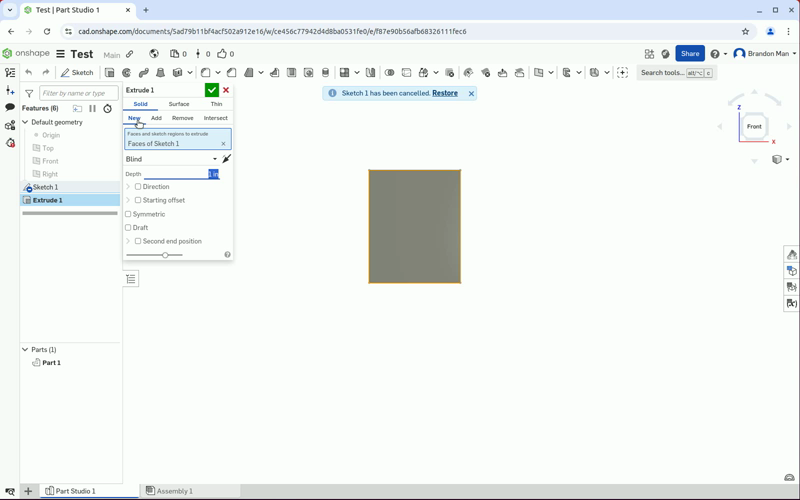
text(-5.777)
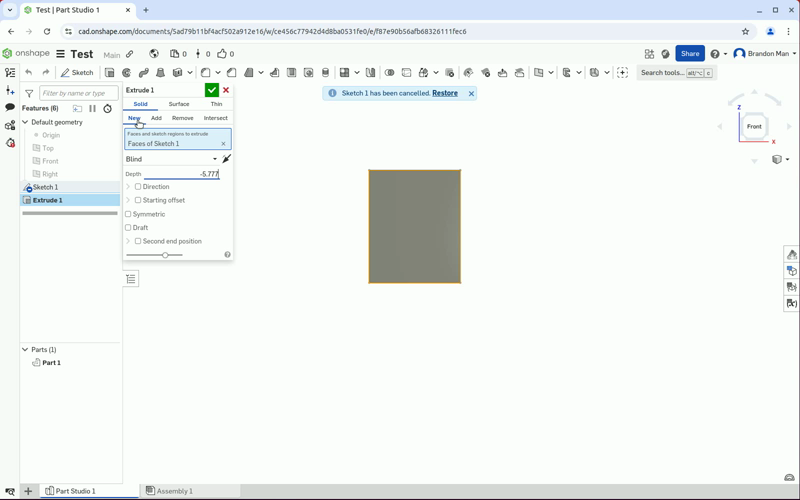
key(enter)
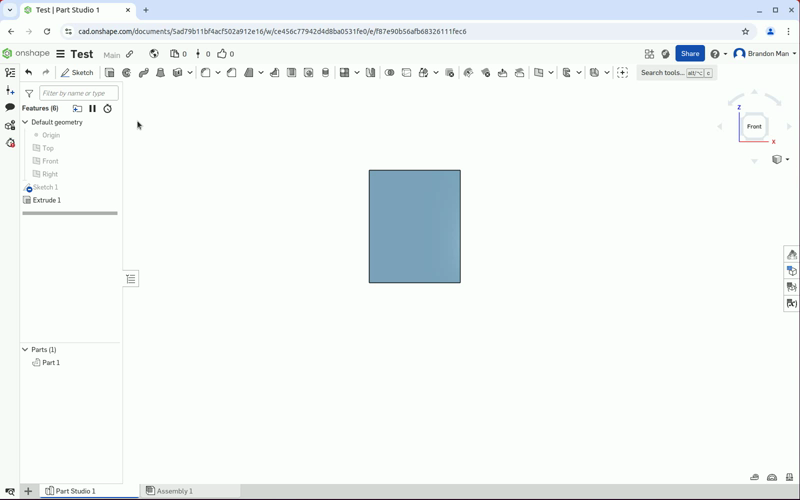
key(shift+h)
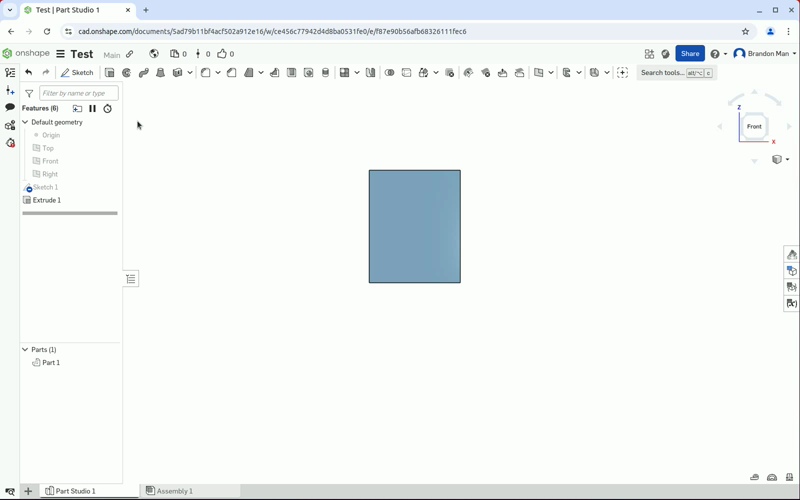
key(shift+h)
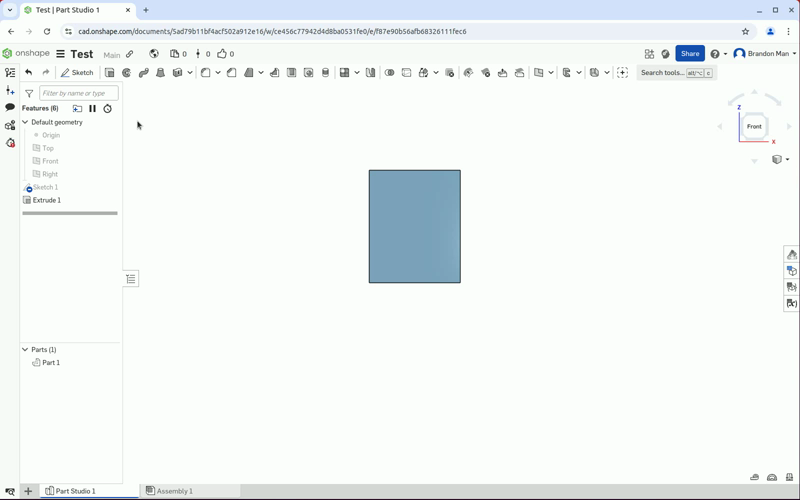
mouse_move(73, 189)
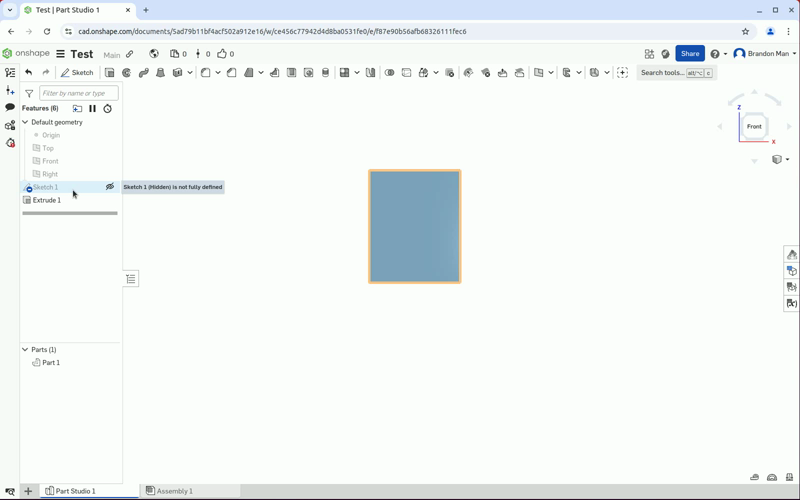
click(73, 189)
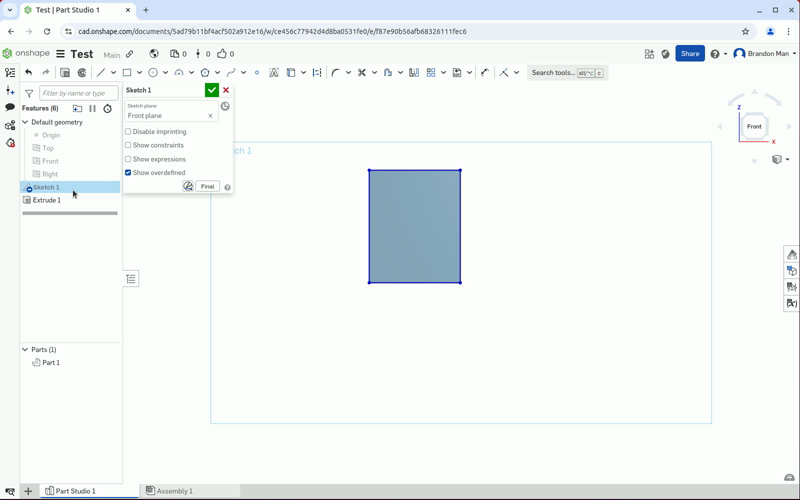
mouse_move(229, 92)
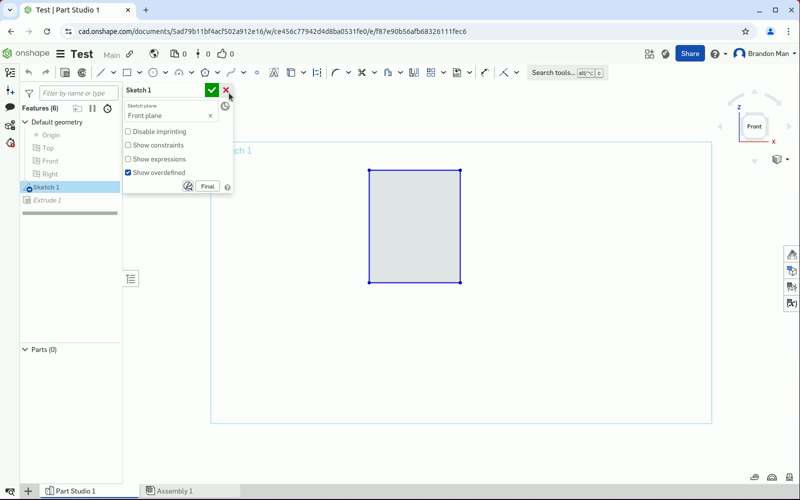
click(229, 92)
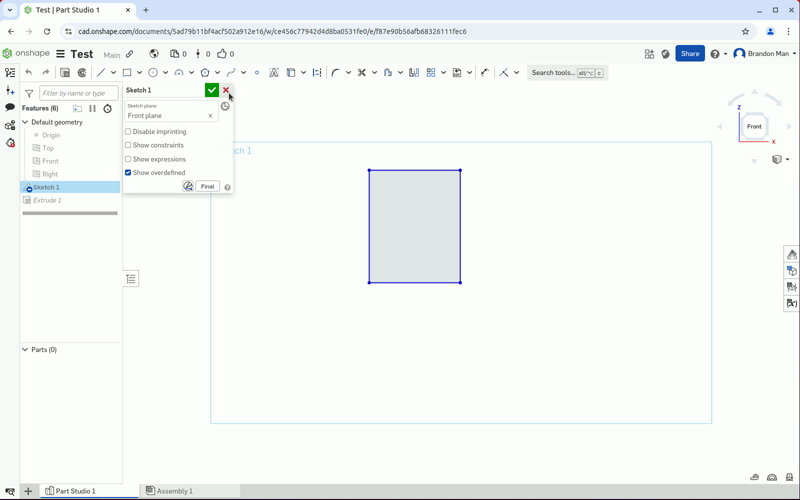
key(shift+s)
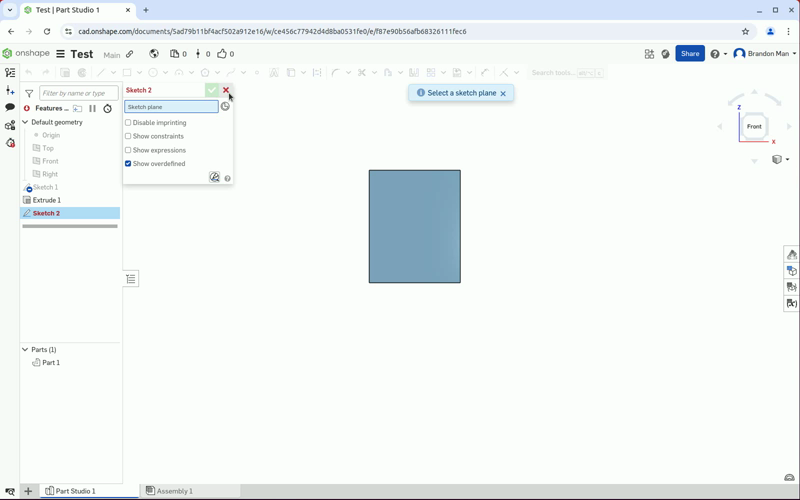
mouse_move(73, 163)
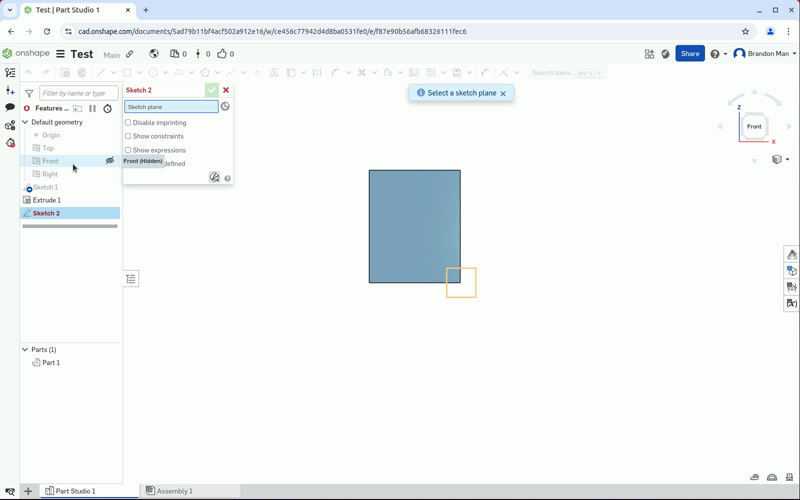
click(73, 163)
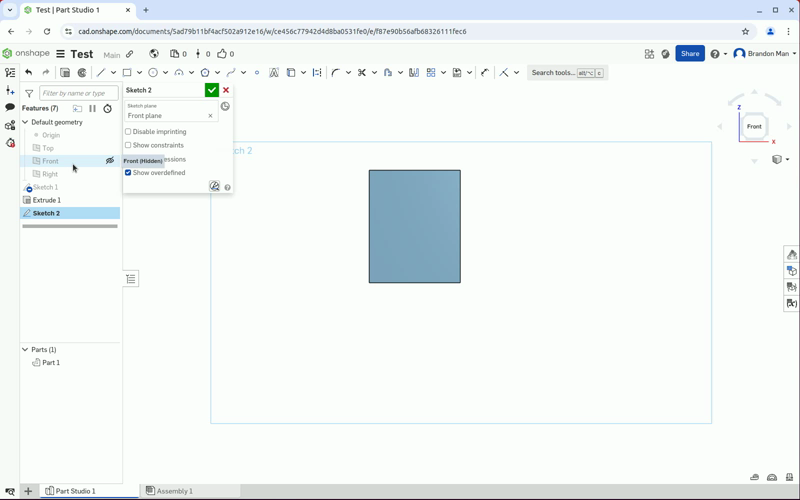
mouse_move(73, 352)
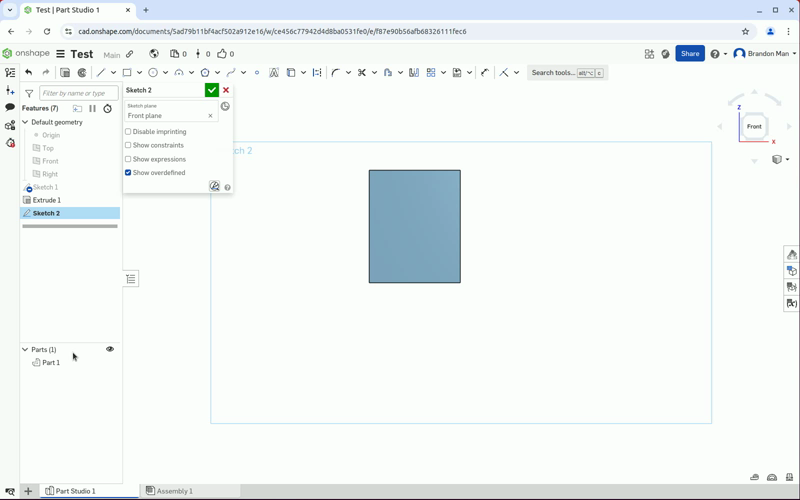
key(y)
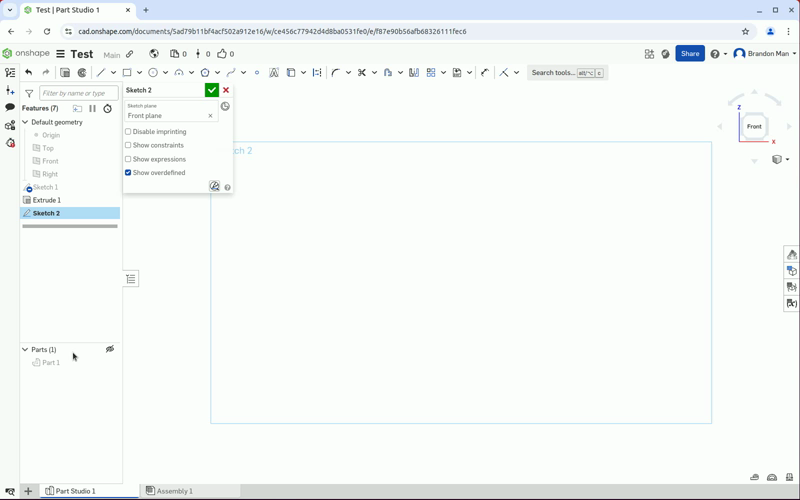
key(c)
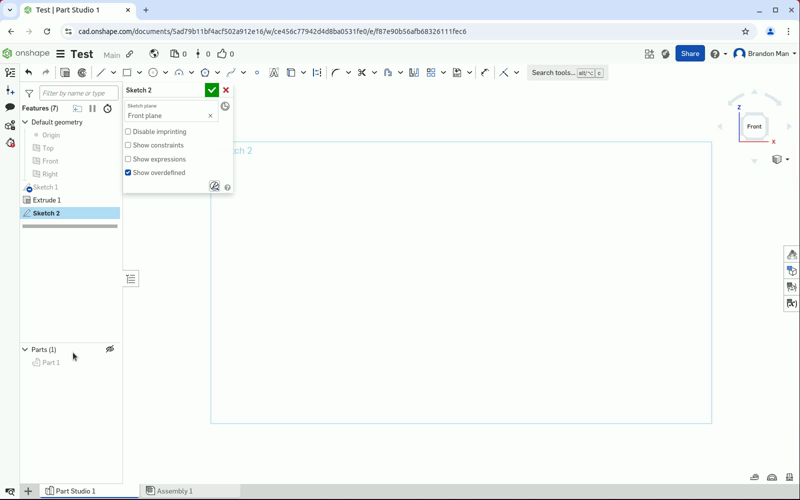
key_down(shift)
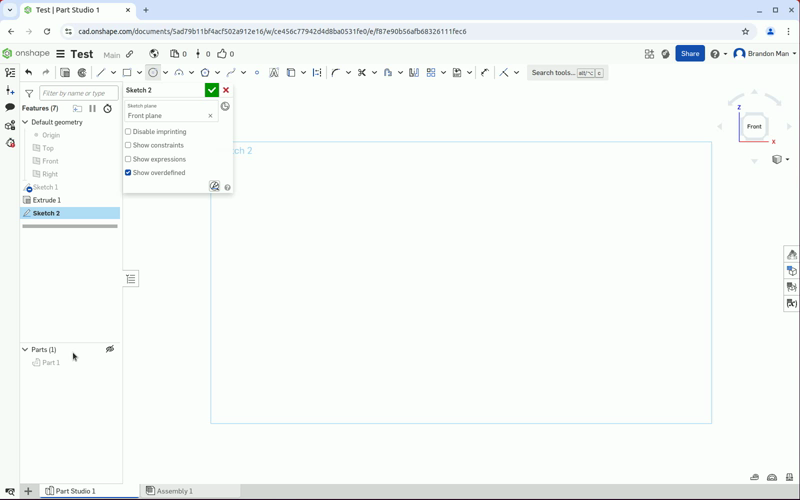
mouse_move(416, 224)
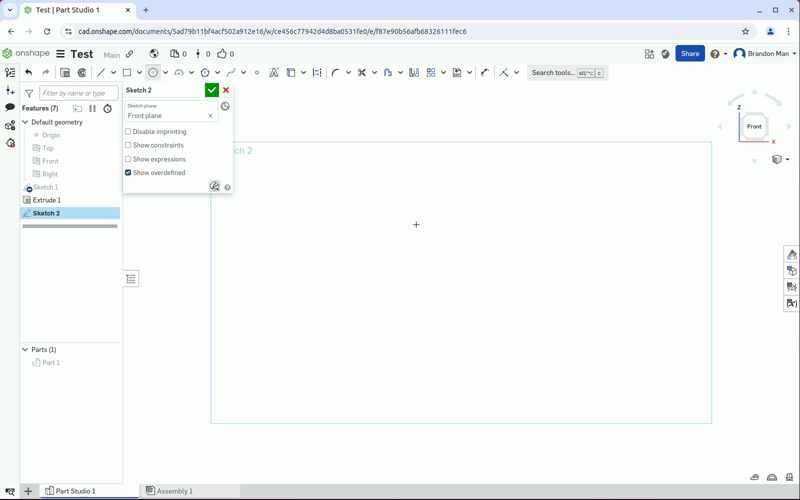
click(416, 224)
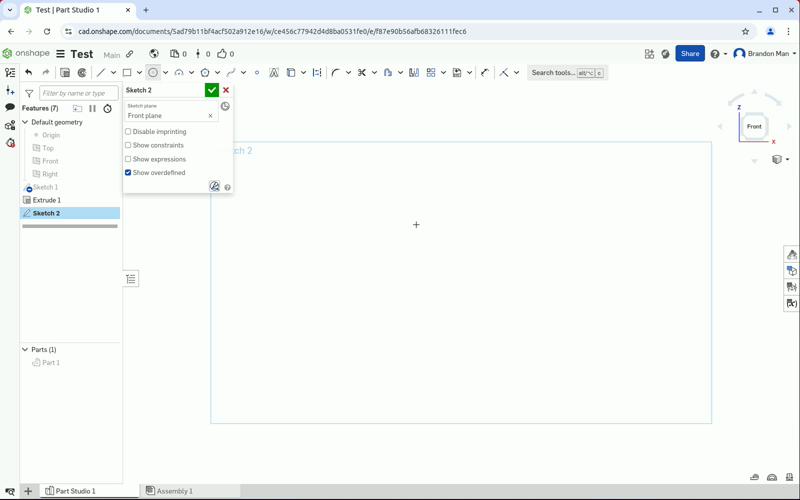
key_up(shift)
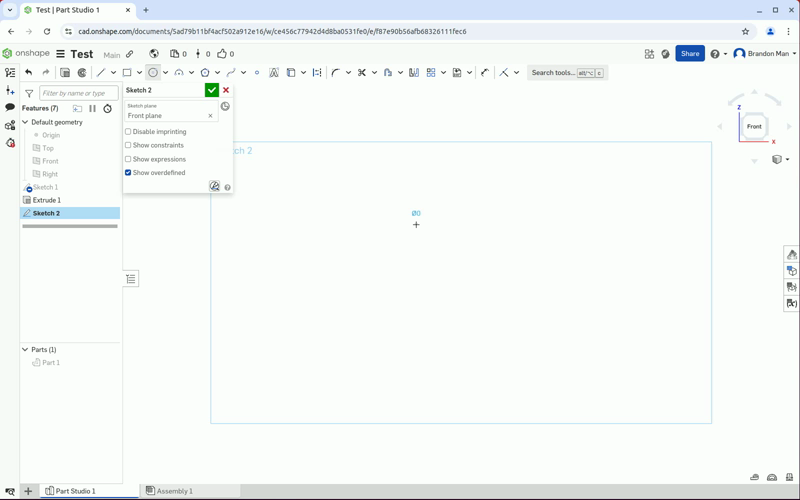
mouse_move(436, 224)
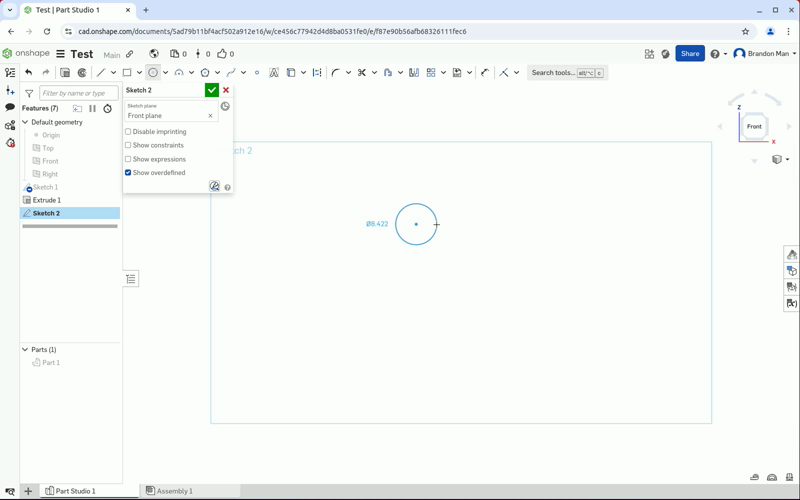
click(436, 224)
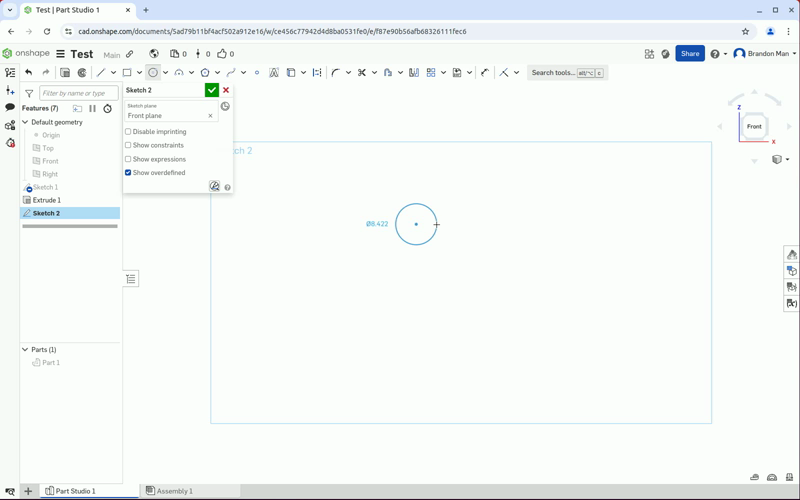
key(esc)
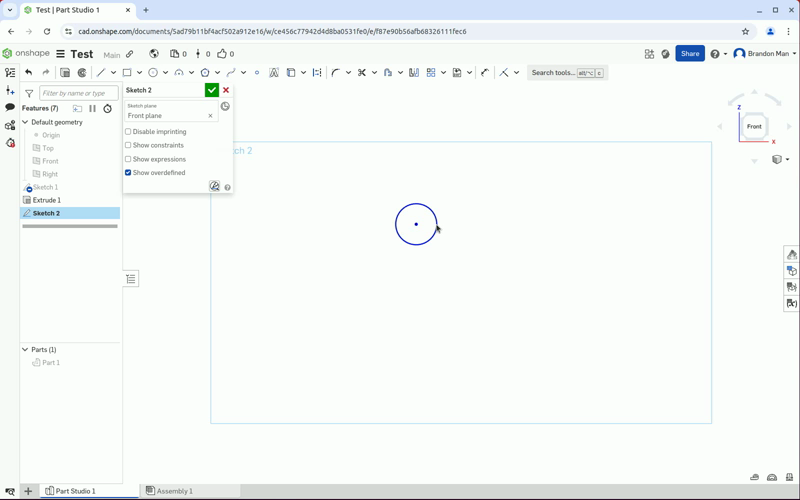
mouse_move(409, 240)
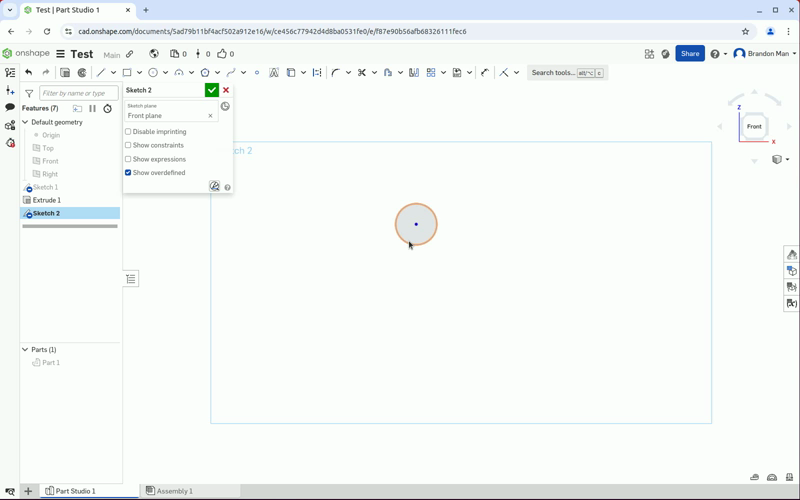
scroll(6)
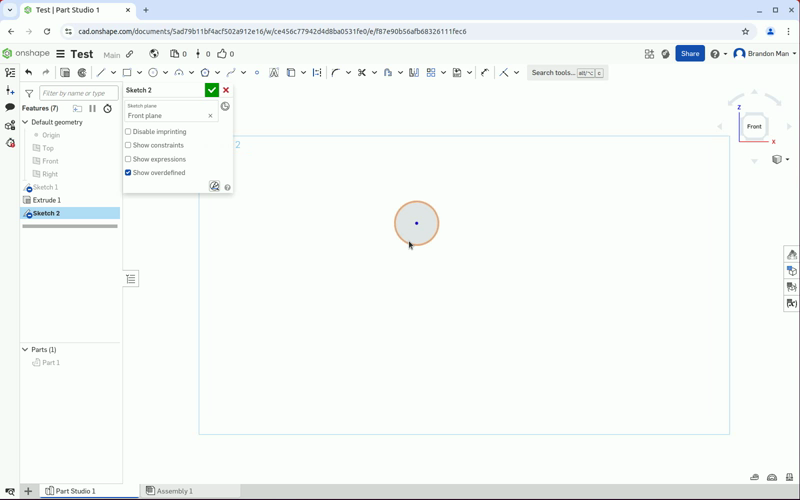
scroll(6)
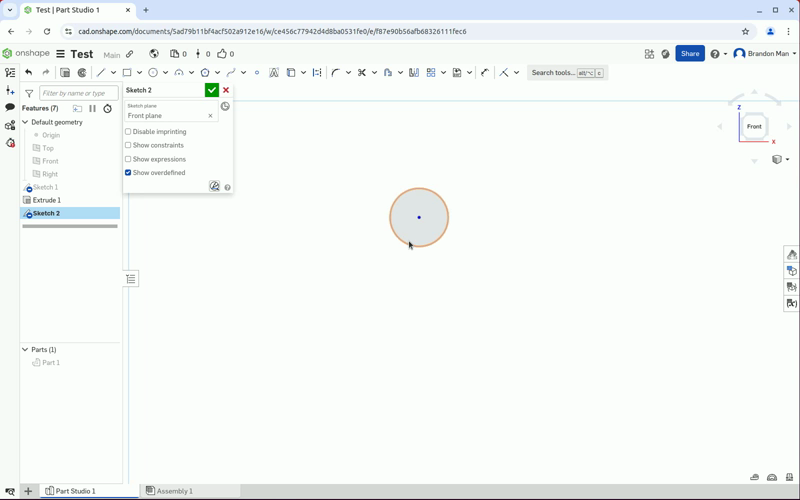
scroll(6)
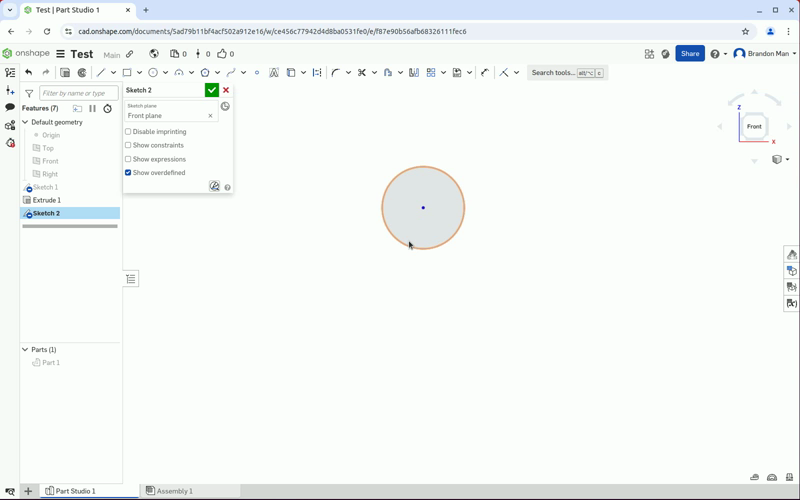
scroll(6)
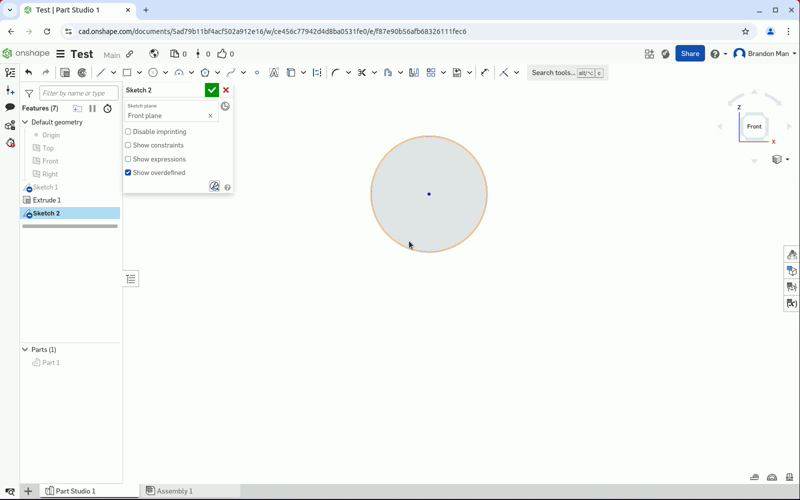
scroll(6)
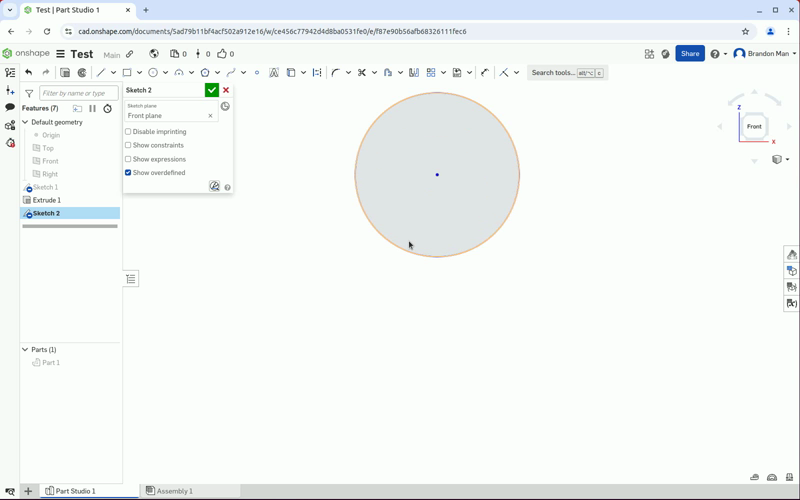
scroll(6)
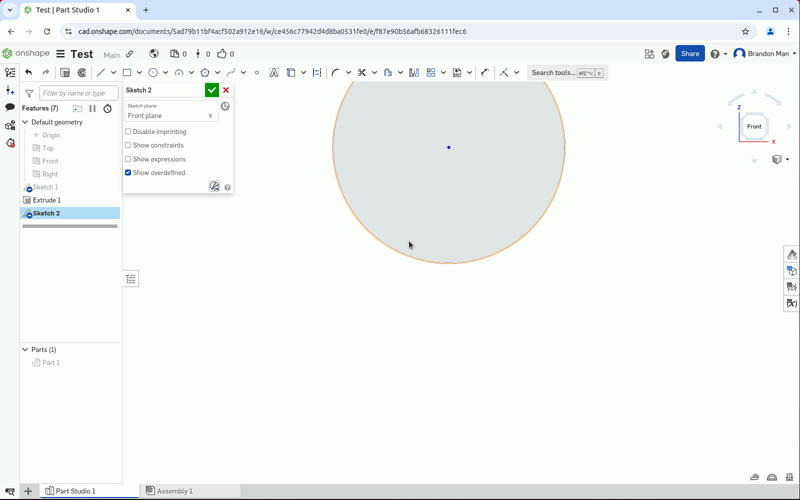
scroll(6)
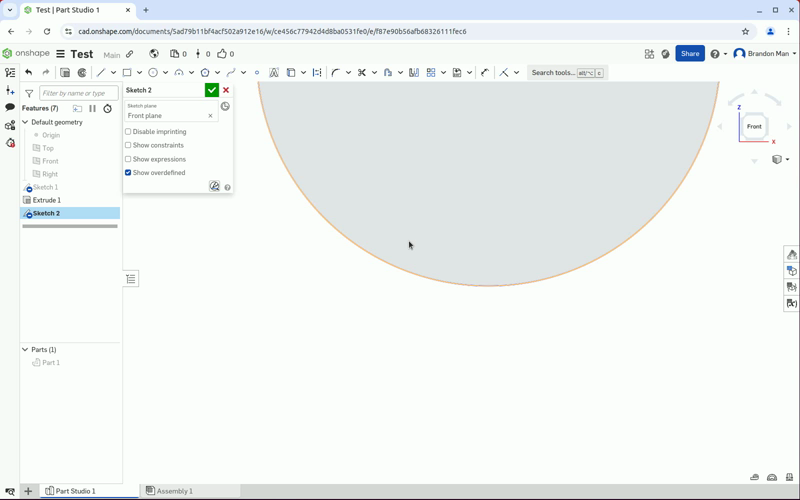
click(409, 240)
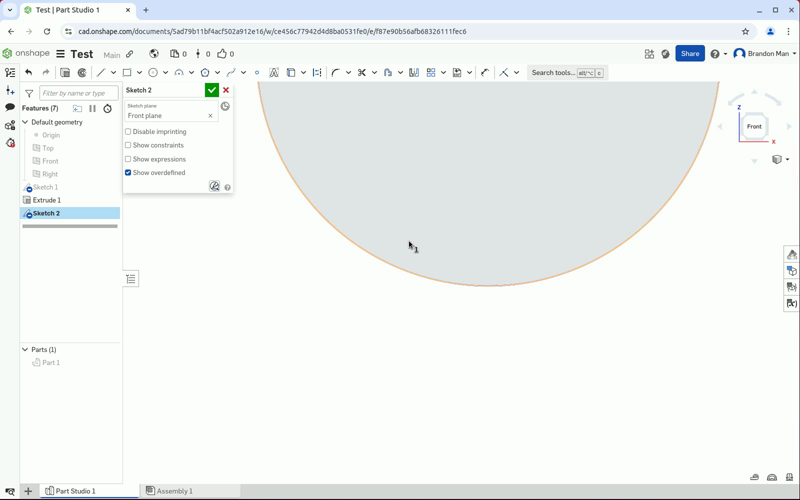
scroll(-6)
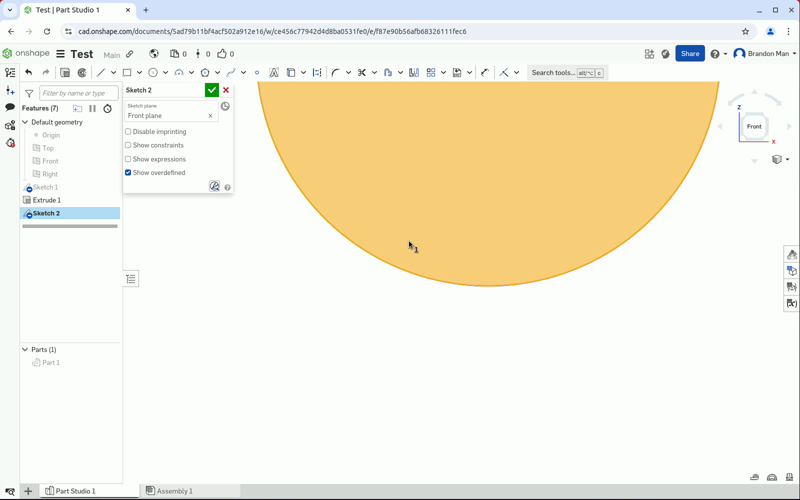
scroll(-6)
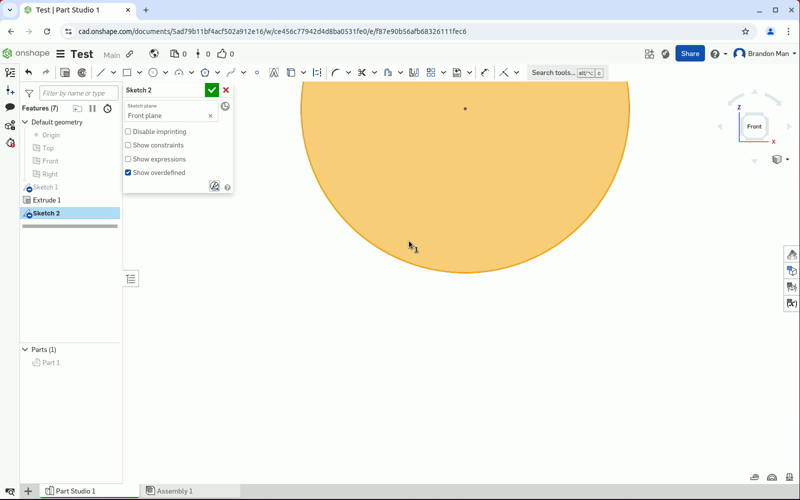
scroll(-6)
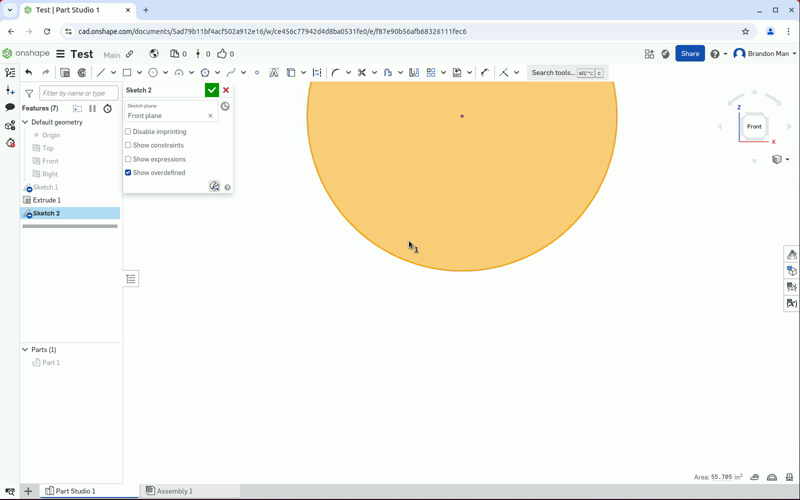
scroll(-6)
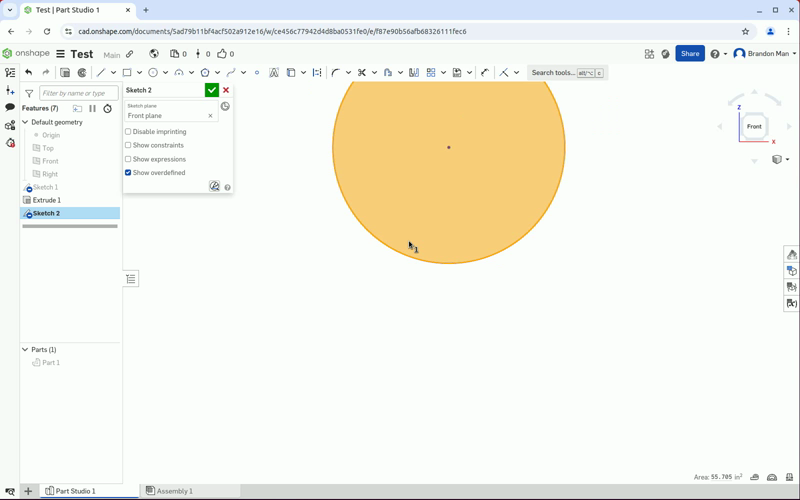
scroll(-6)
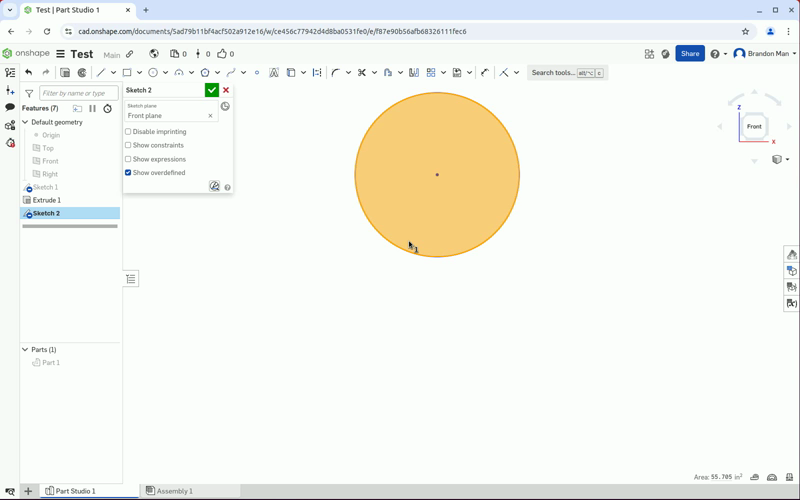
scroll(-6)
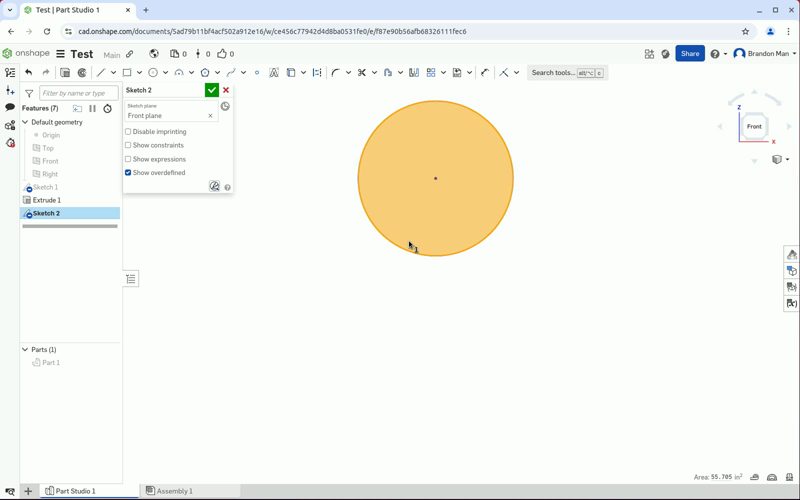
scroll(-6)
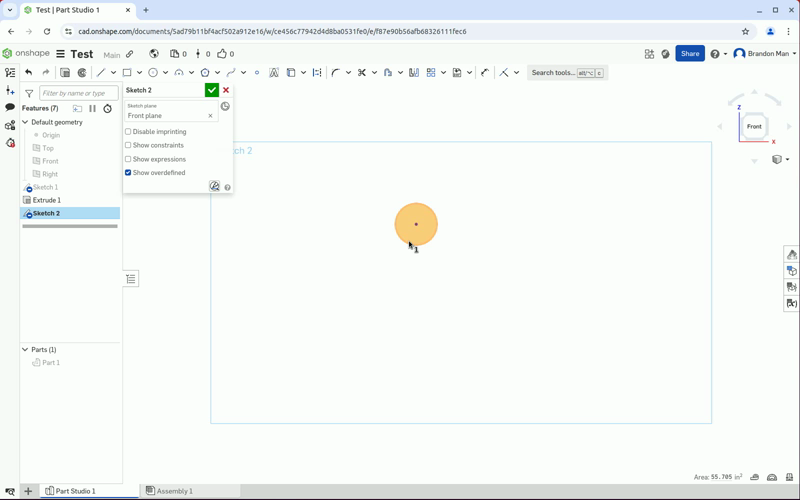
mouse_move(73, 352)
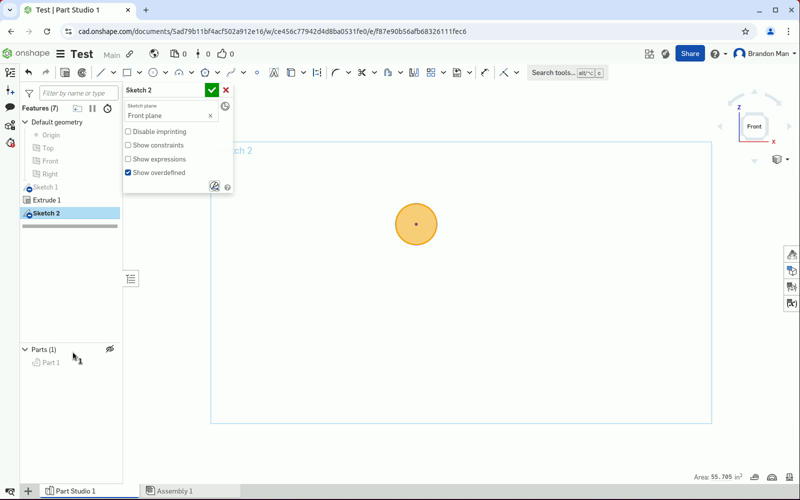
key(shift+y)
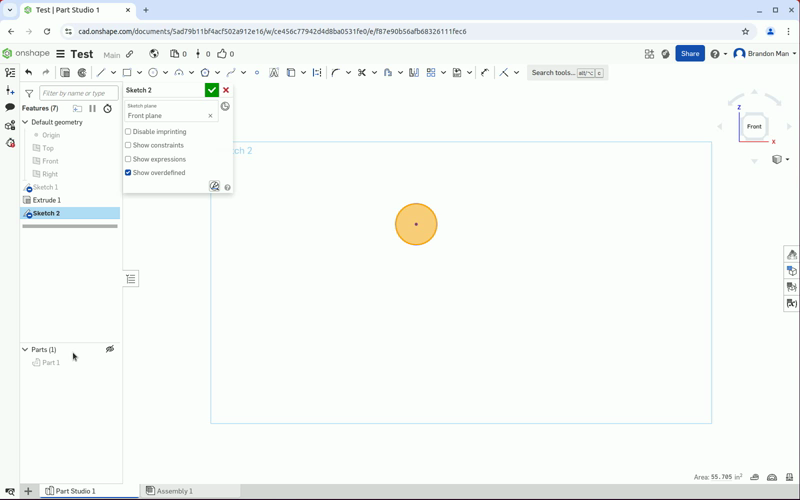
key(shift+e)
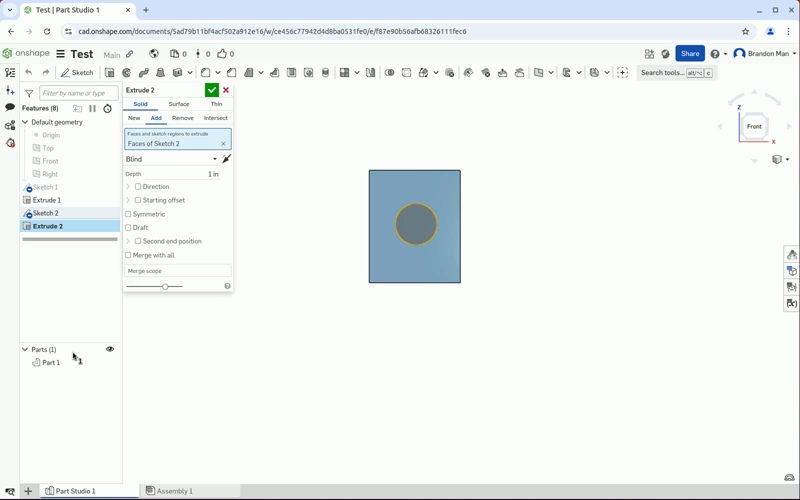
mouse_move(143, 106)
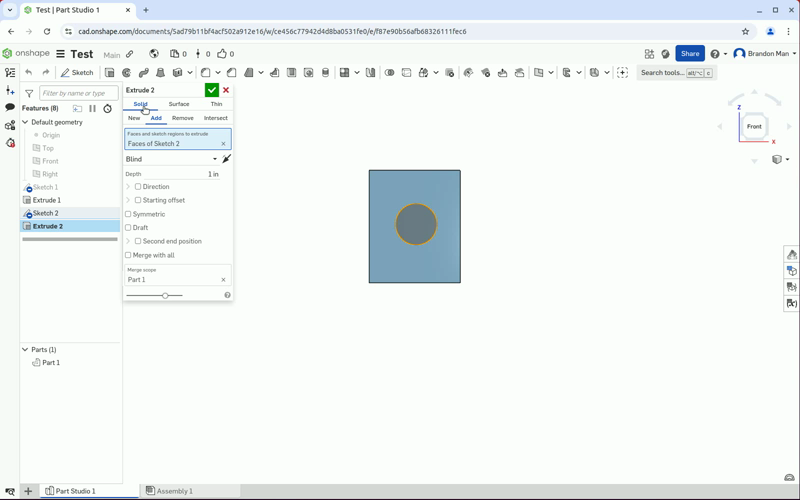
click(143, 106)
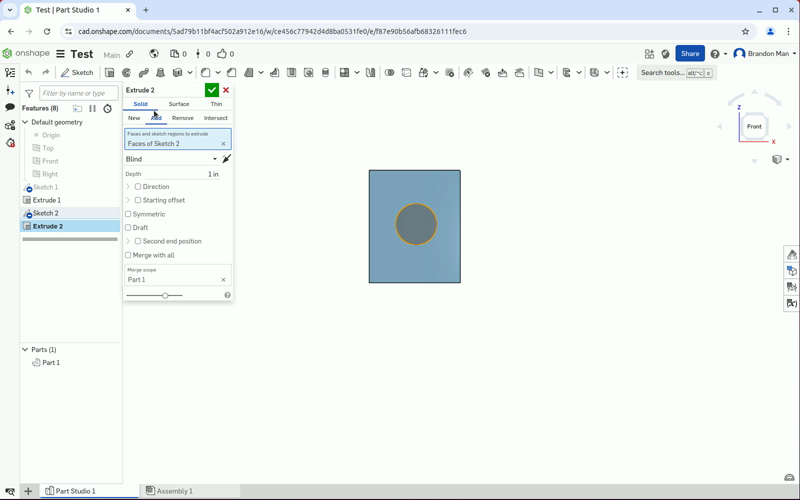
mouse_move(186, 120)
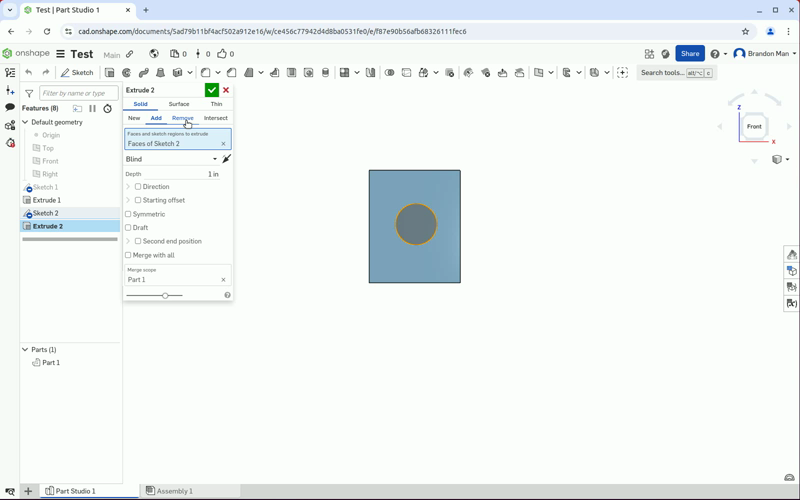
click(186, 120)
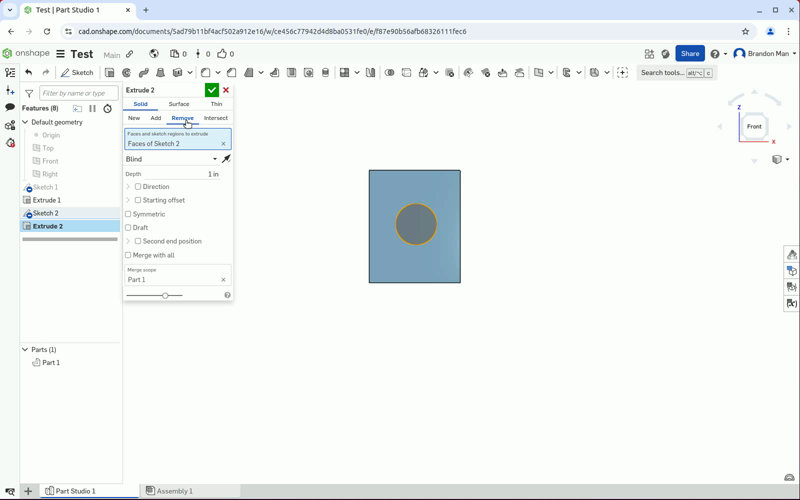
key(tab, 4)
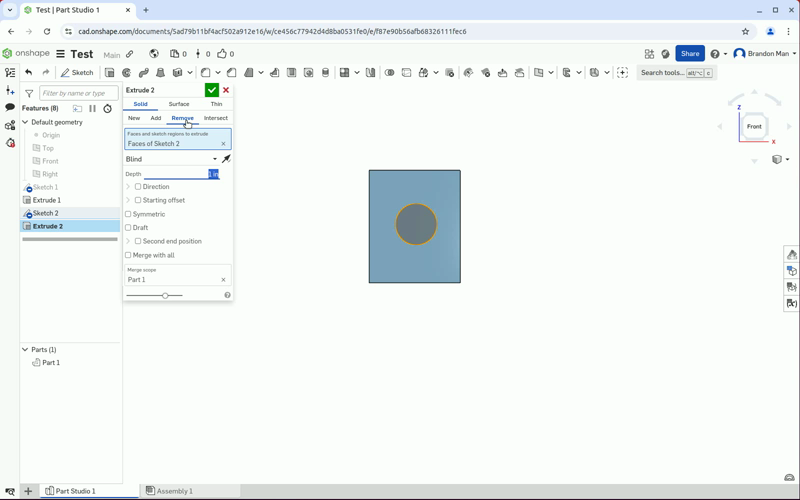
text(2.889)
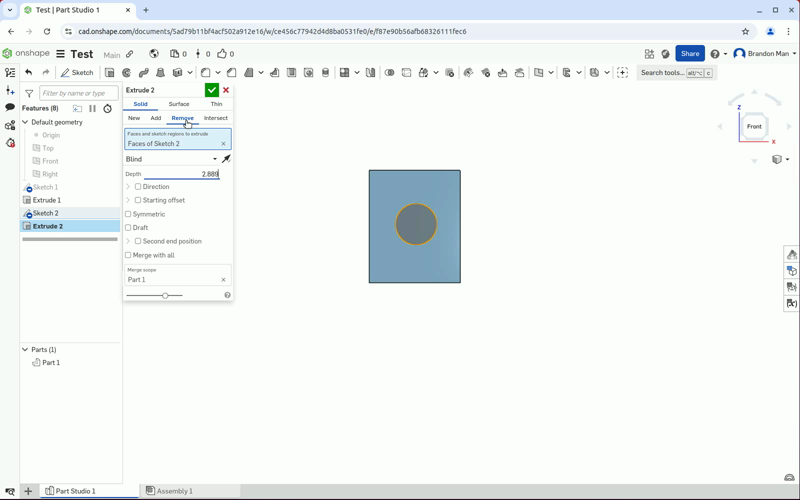
key(tab, 6)
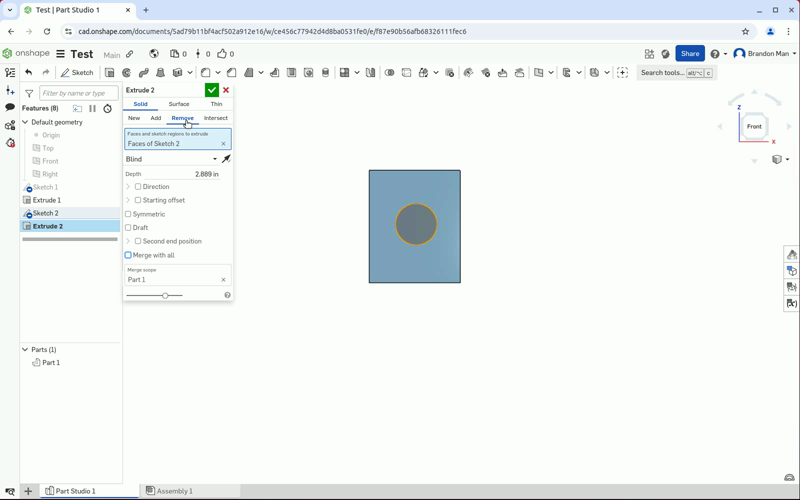
key(space)
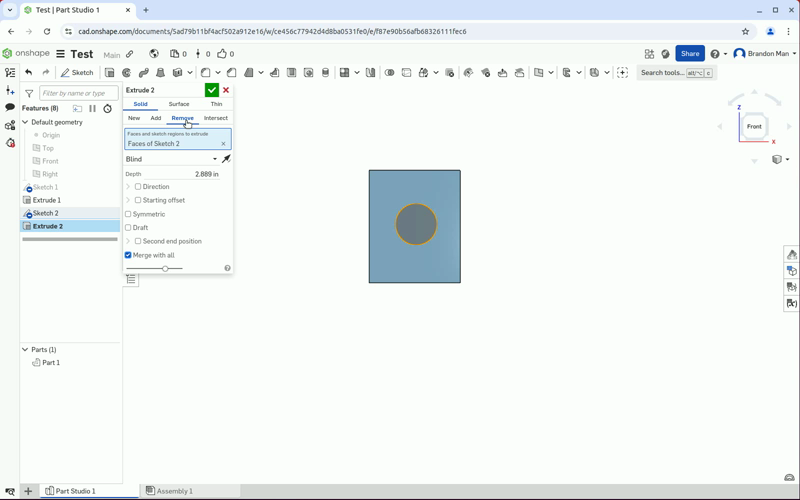
key(enter)
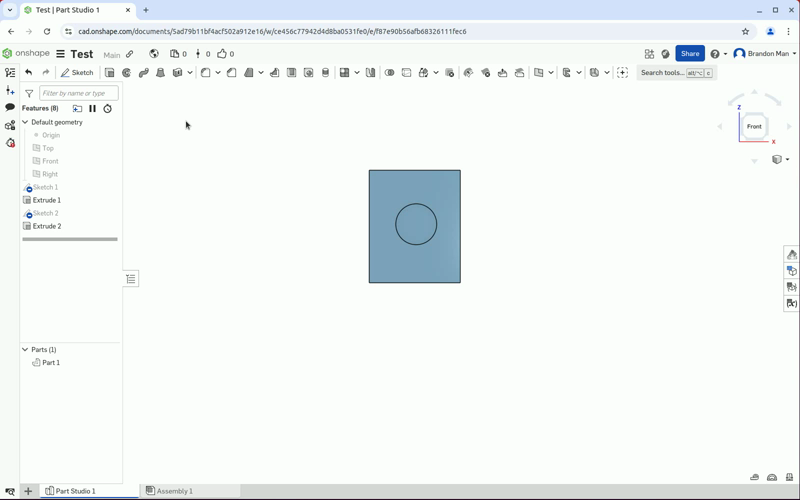
key(shift+h)
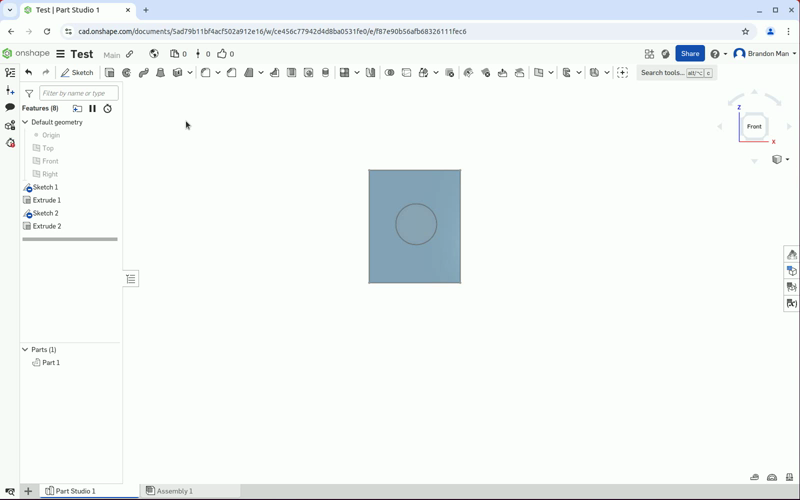
key(shift+h)
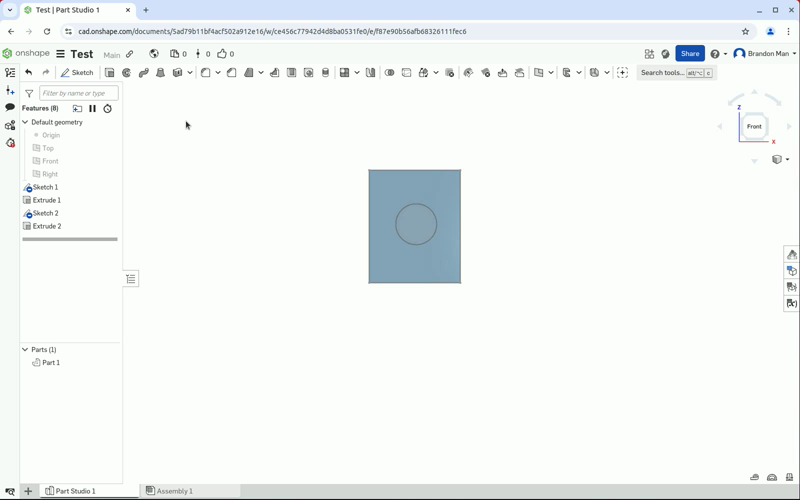
key(shift+7)
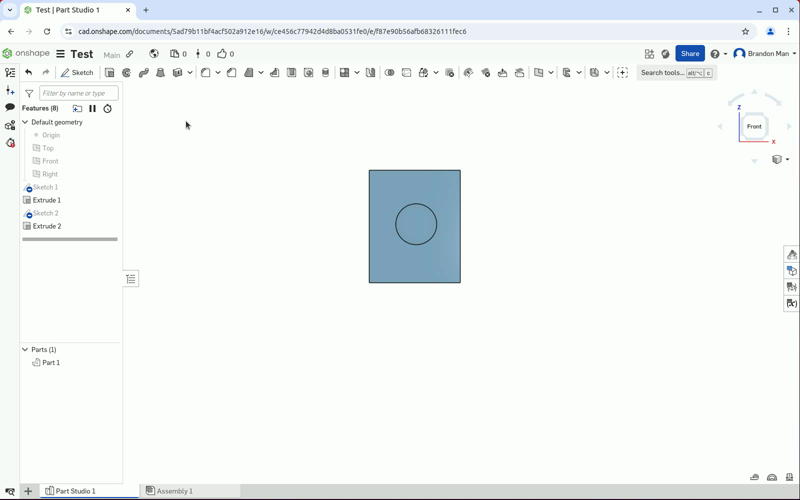
key(left, 2)
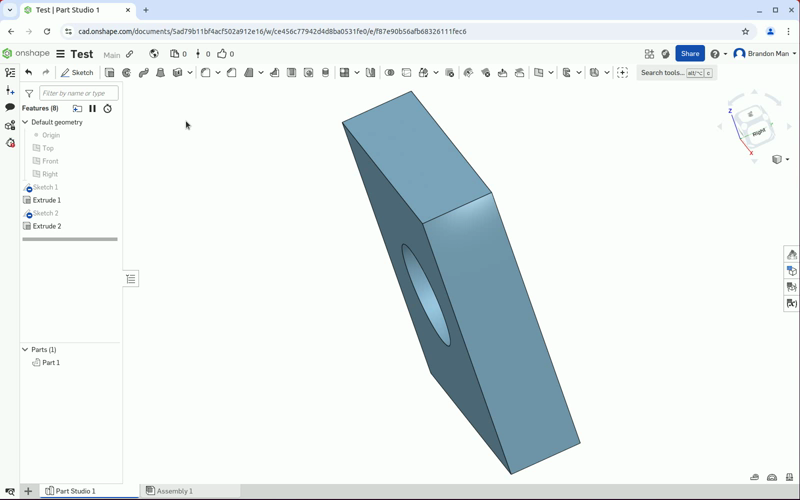
key(down, 2)
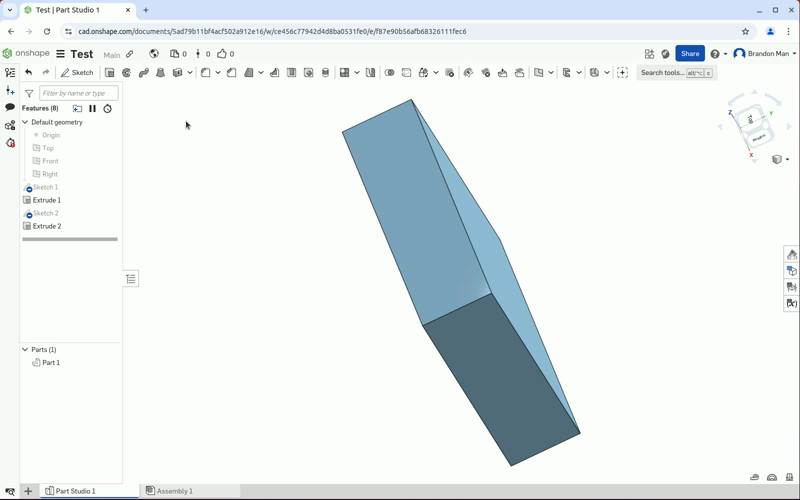
key(up, 2)
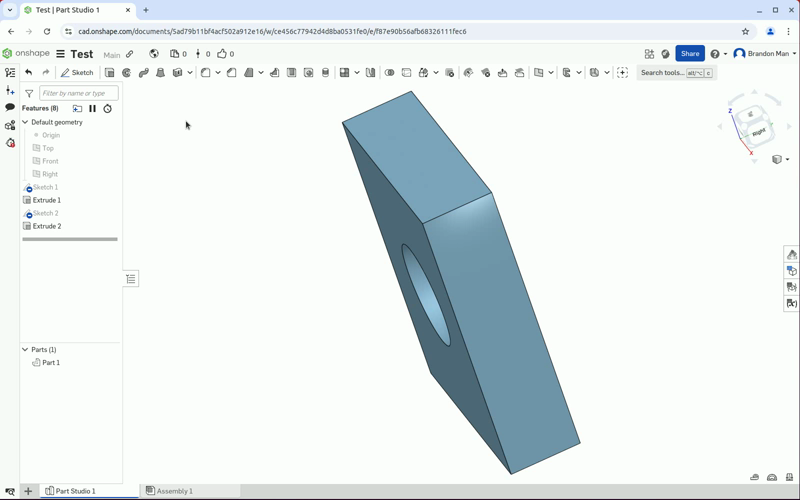
key(right, 2)
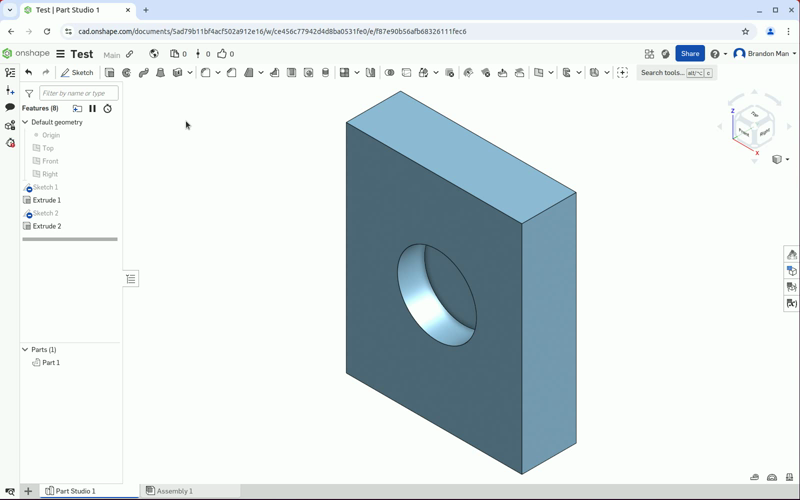
mouse_move(73, 189)
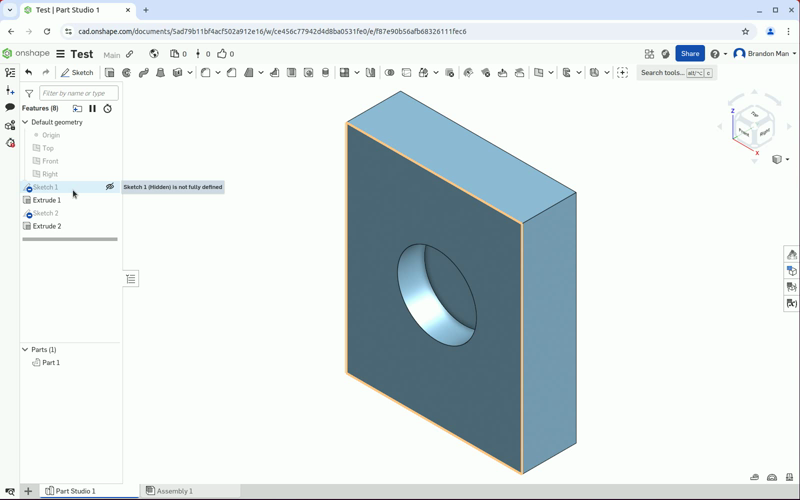
click(73, 189)